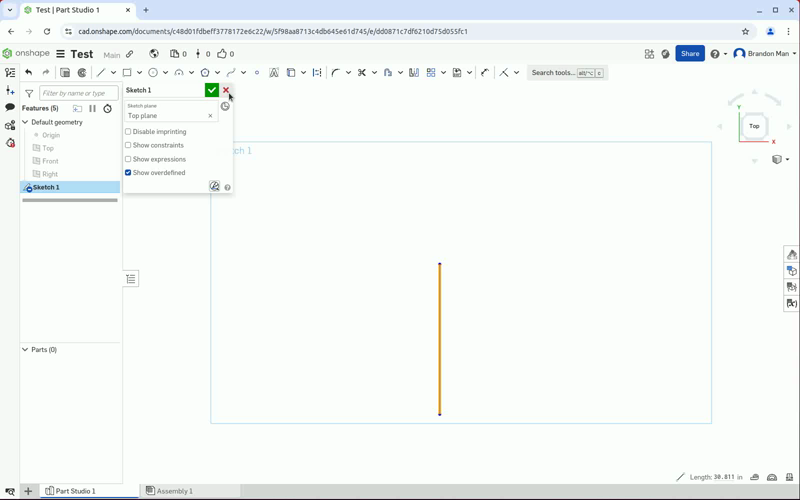
key(shift+h)
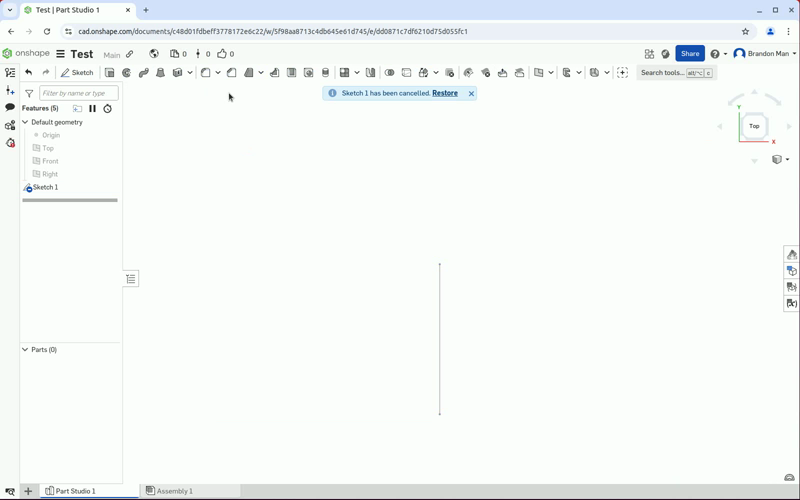
key(shift+s)
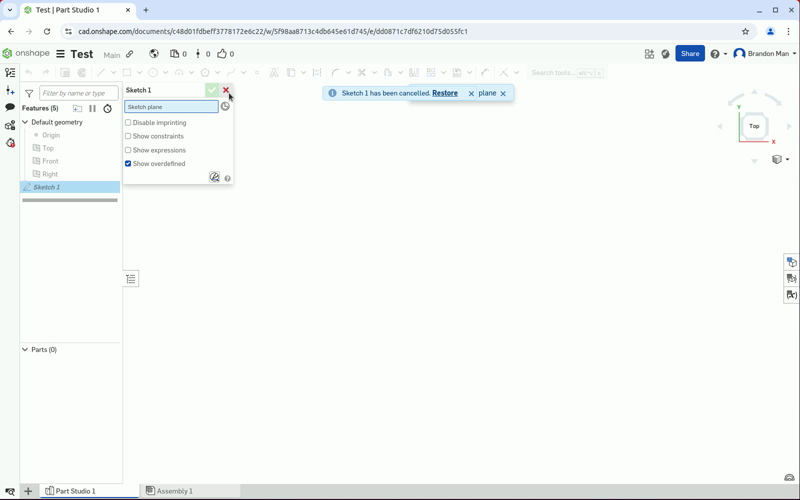
mouse_move(73, 150)
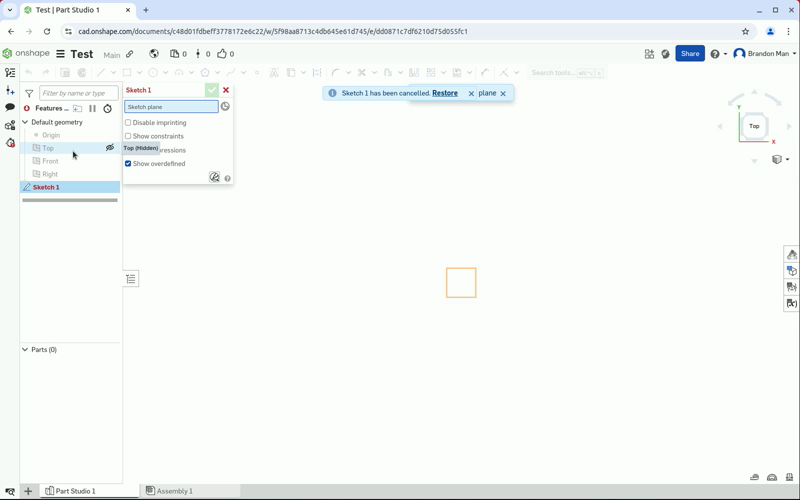
click(73, 150)
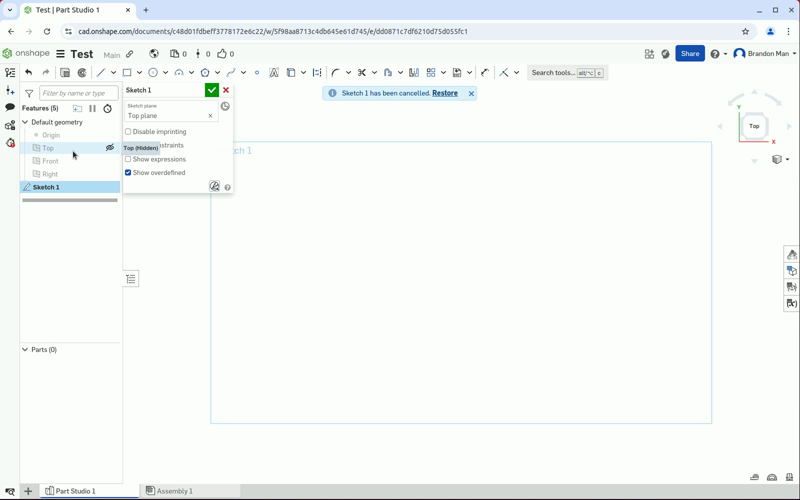
mouse_move(73, 352)
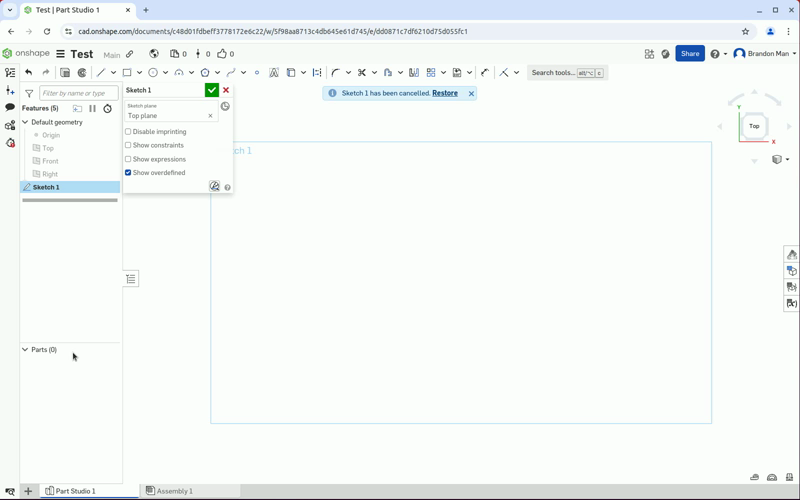
key(y)
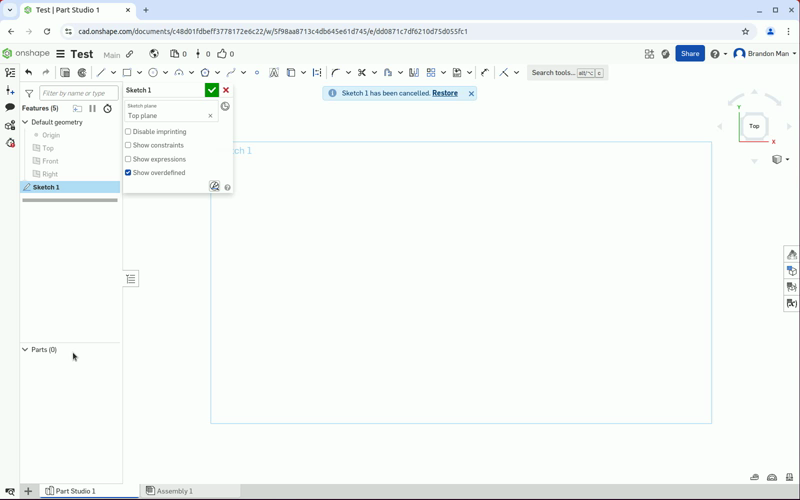
key(l)
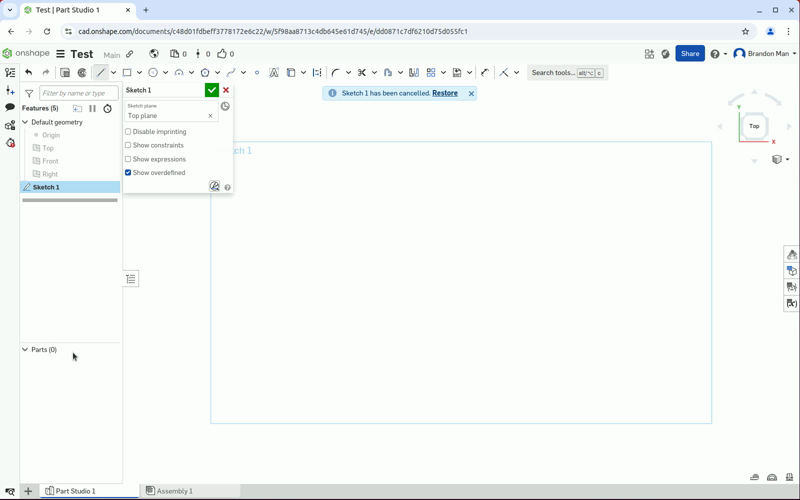
key_down(shift)
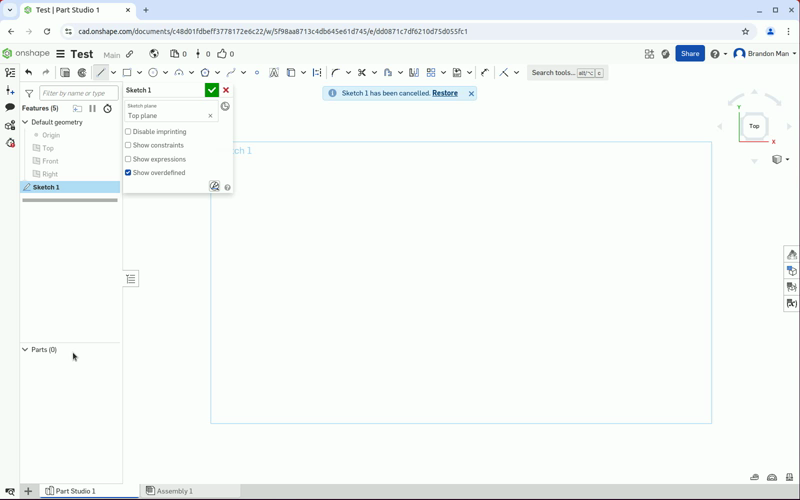
mouse_move(404, 339)
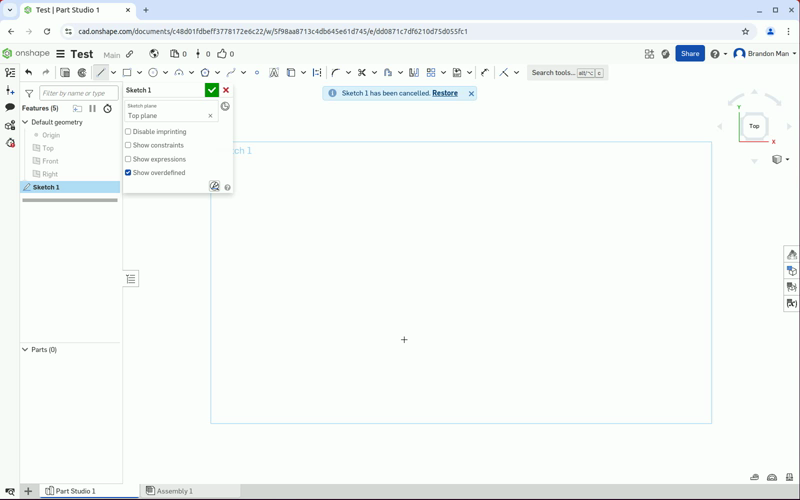
click(404, 339)
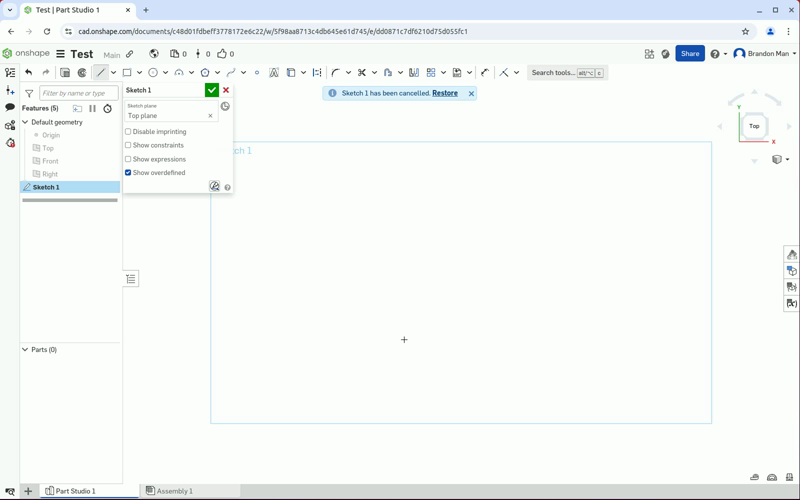
key_up(shift)
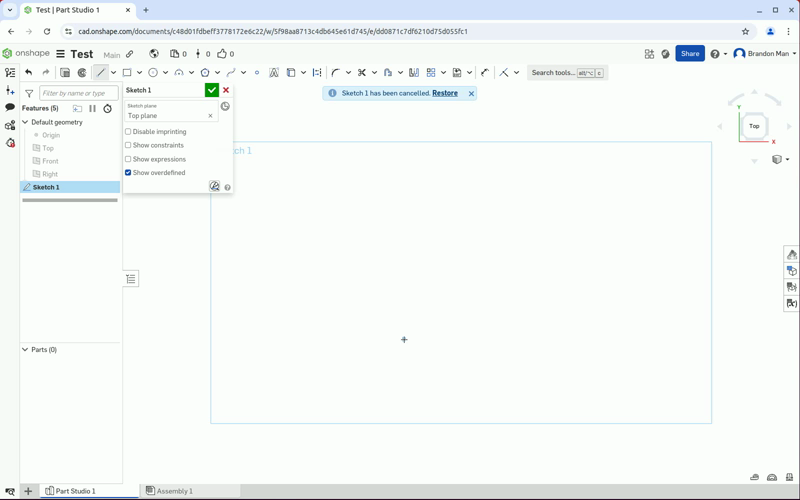
key_down(shift)
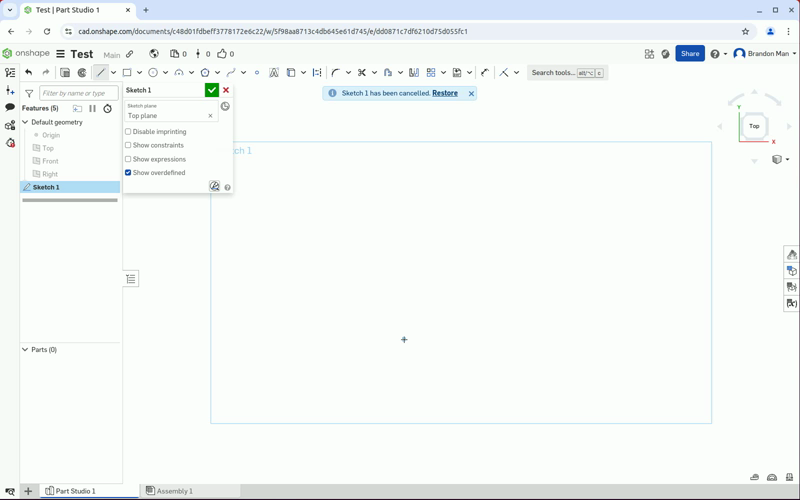
mouse_move(516, 339)
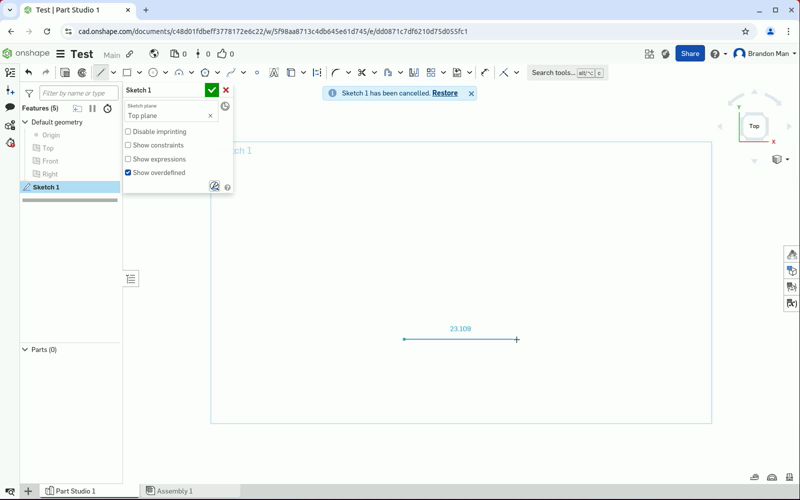
click(516, 339)
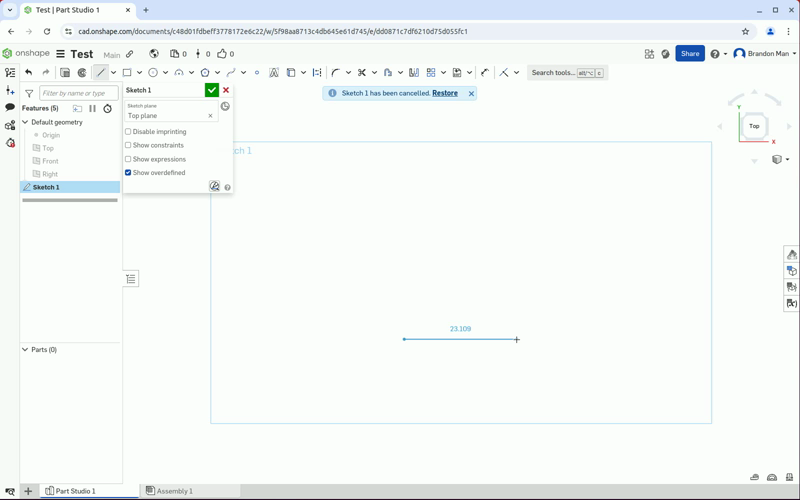
key_up(shift)
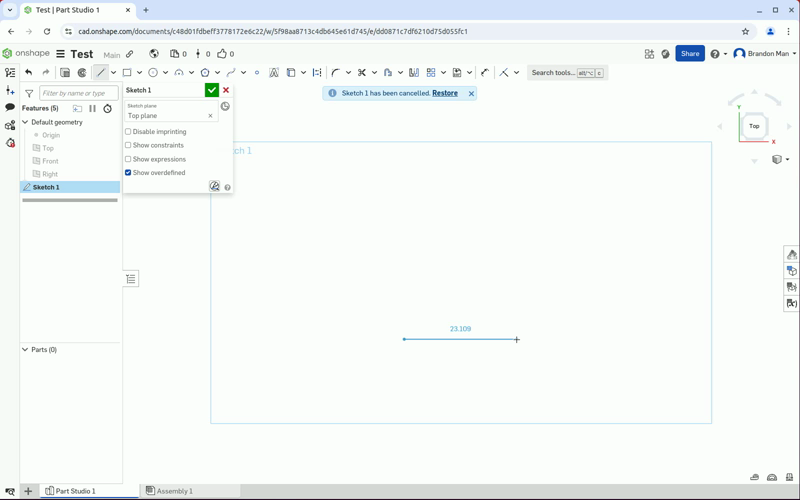
key_down(shift)
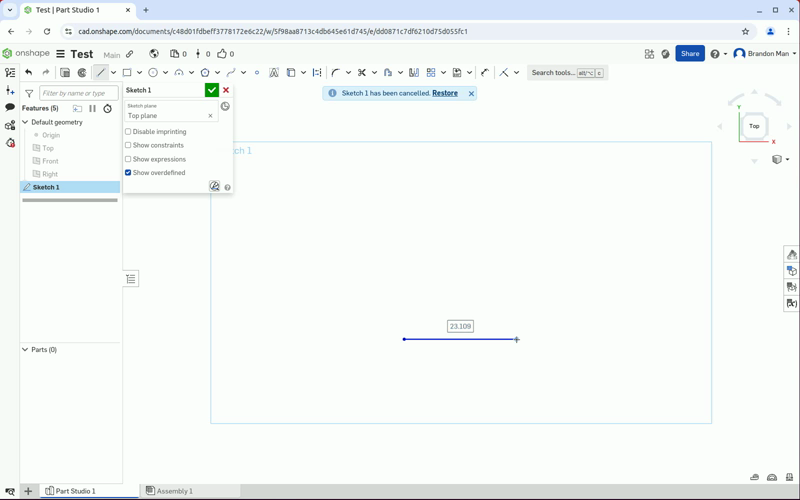
mouse_move(516, 226)
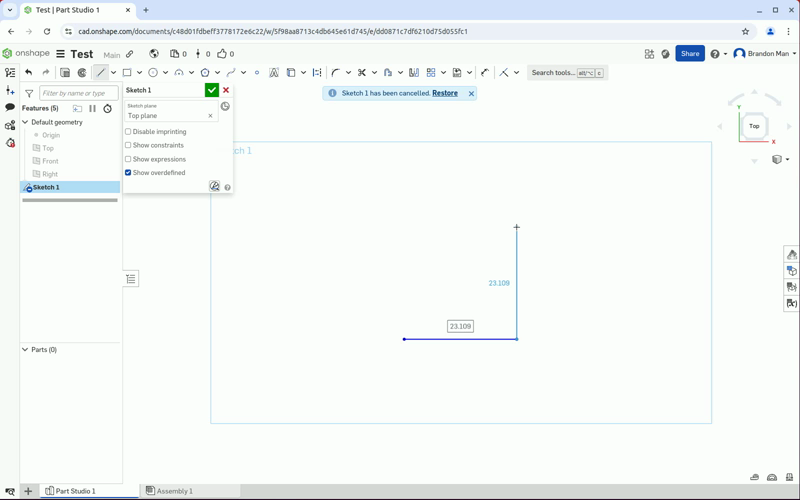
click(516, 226)
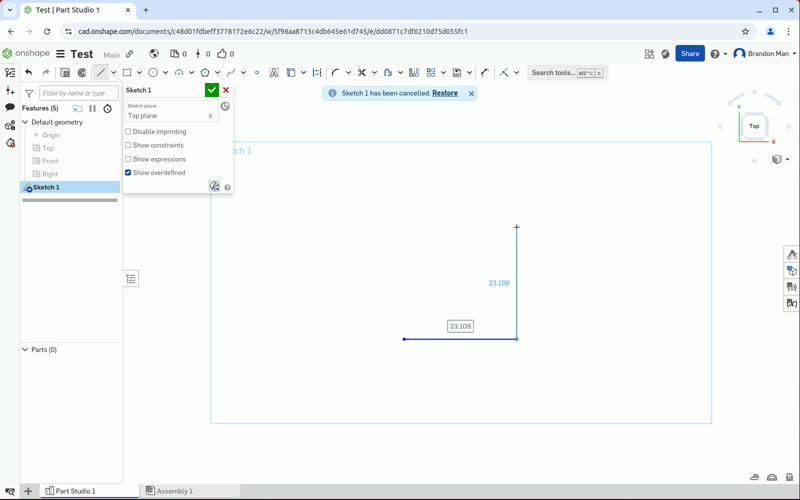
key_up(shift)
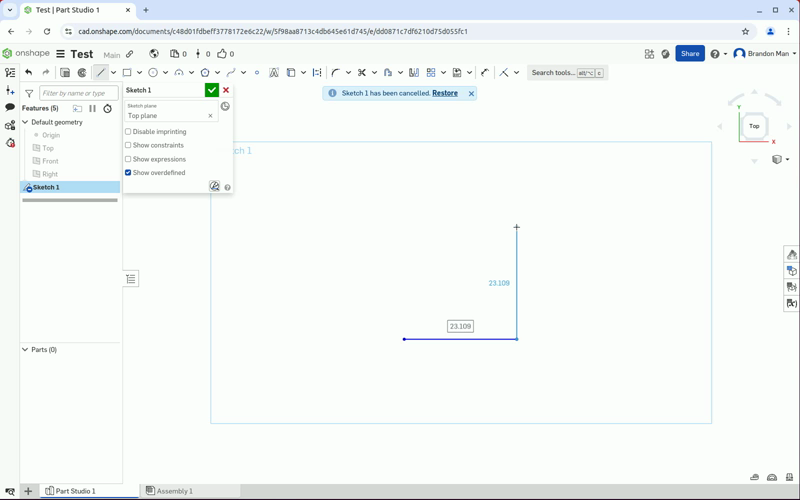
key_down(shift)
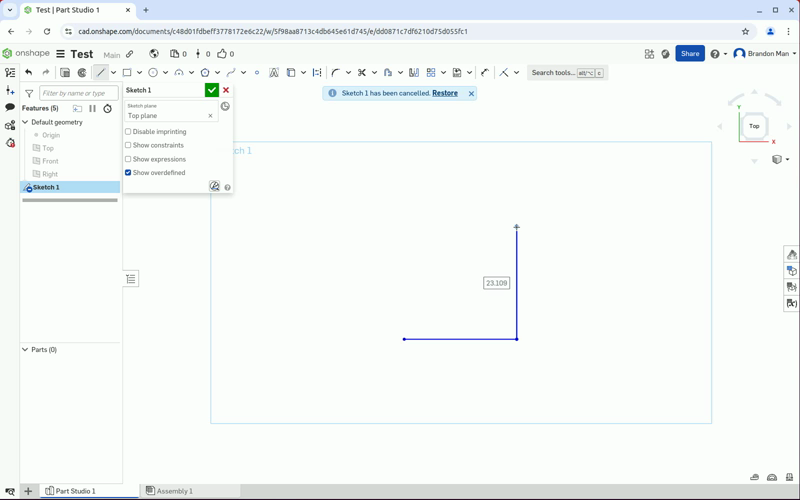
mouse_move(404, 226)
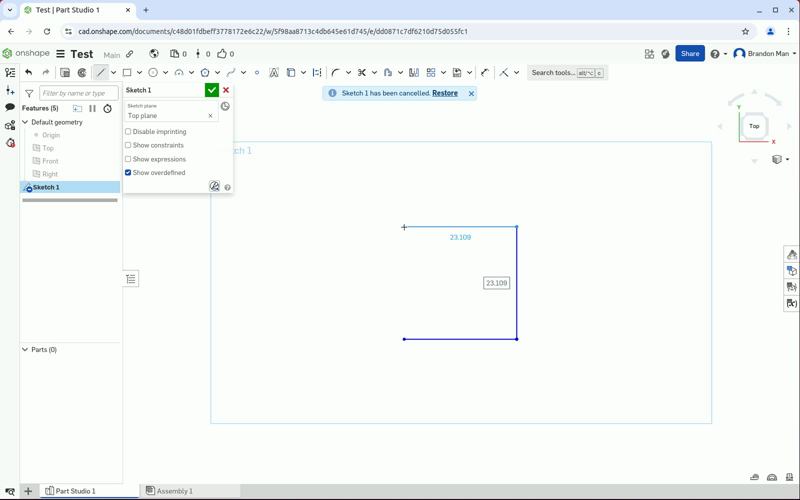
click(404, 226)
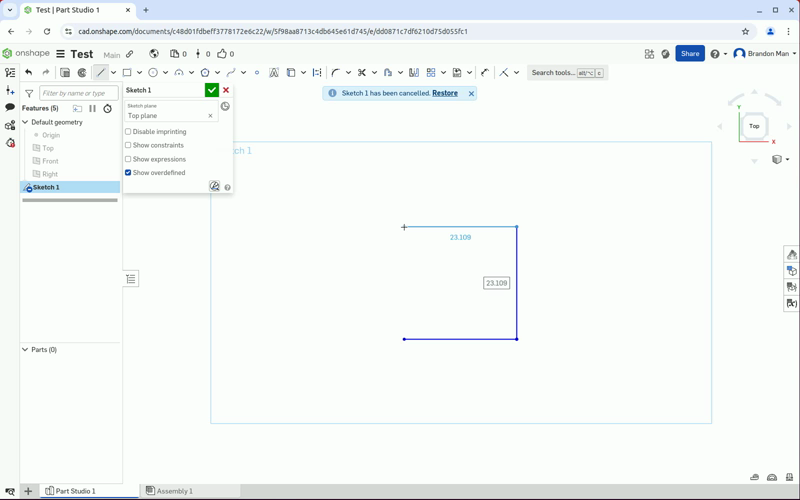
key_up(shift)
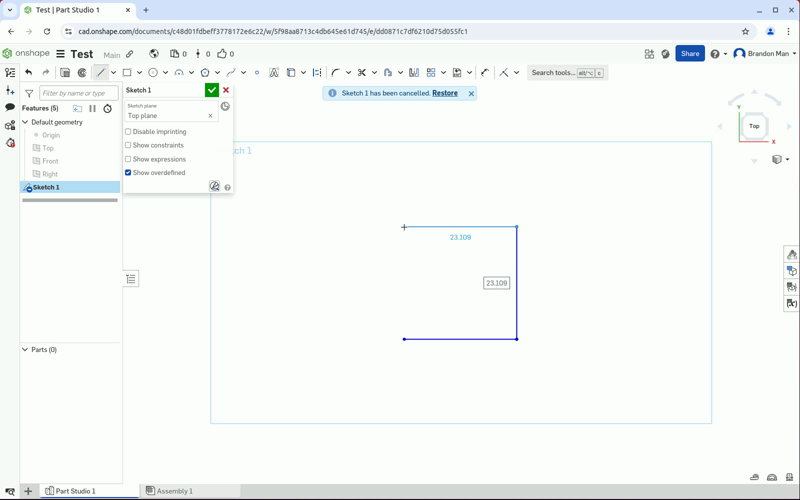
key_down(shift)
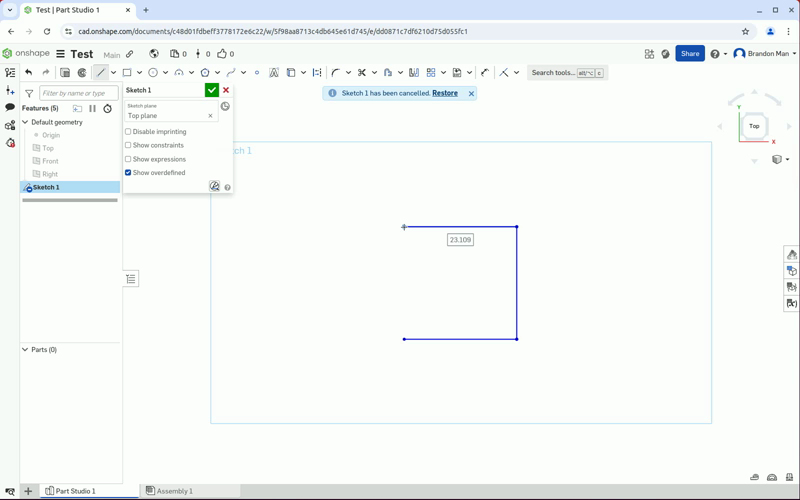
mouse_move(404, 339)
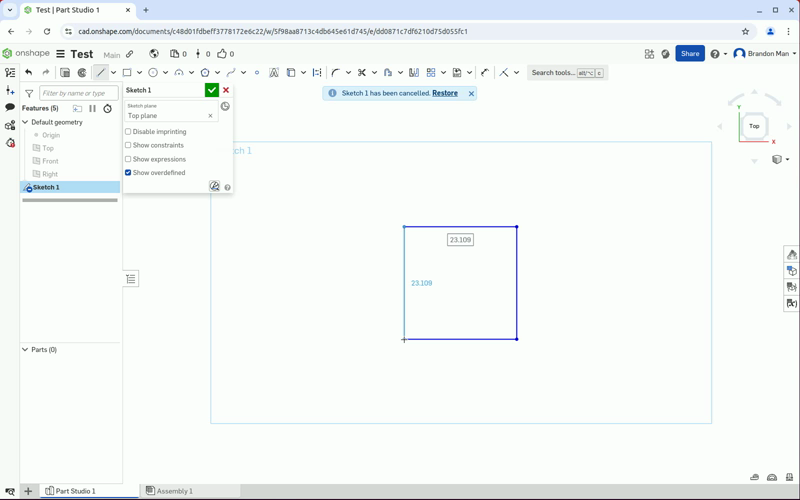
key_up(shift)
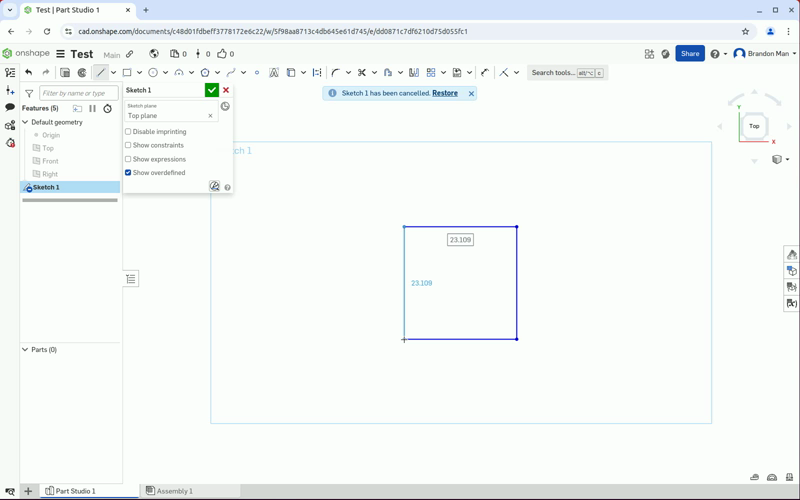
click(404, 339)
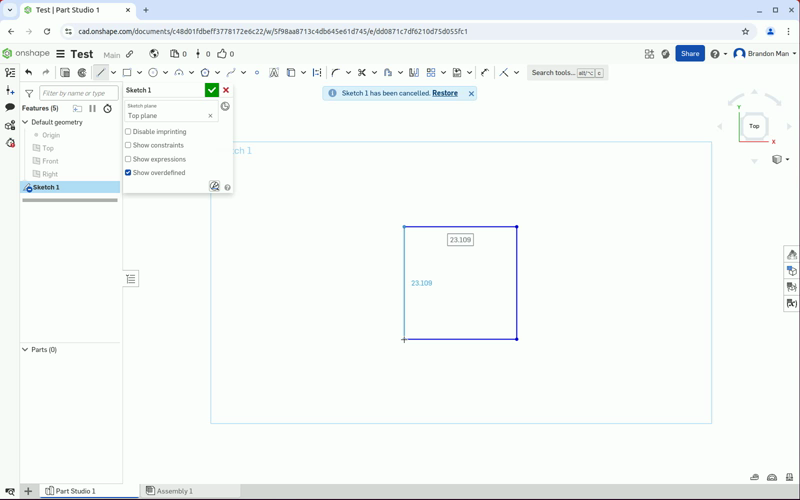
key(esc)
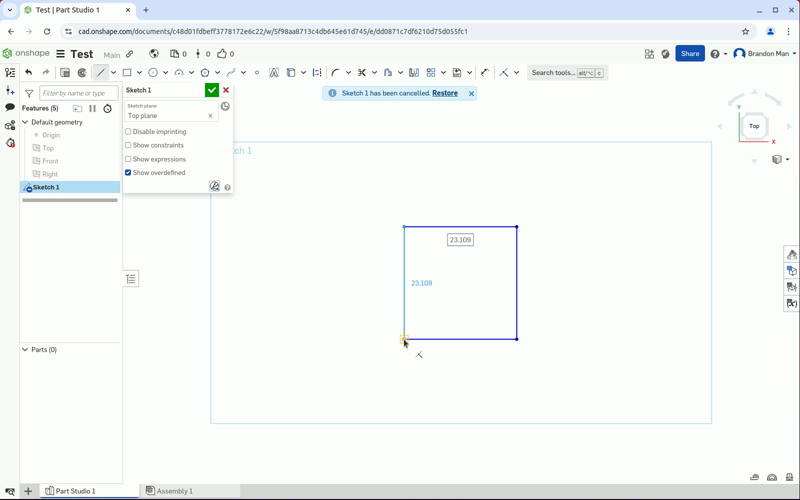
mouse_move(465, 292)
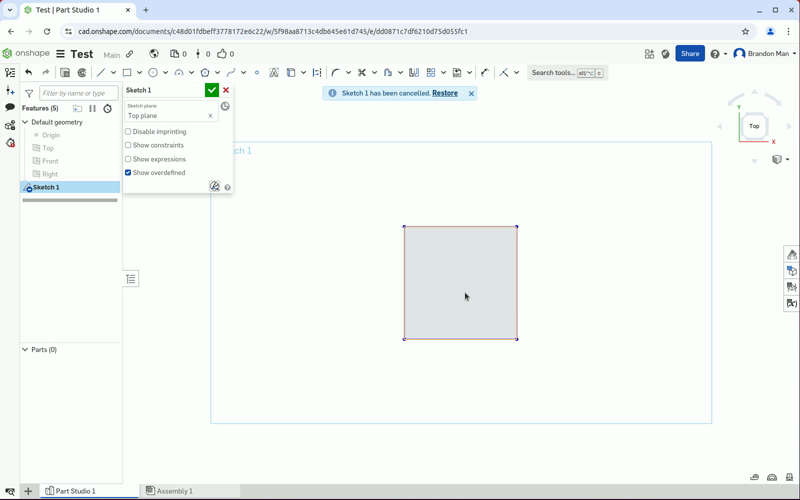
click(465, 292)
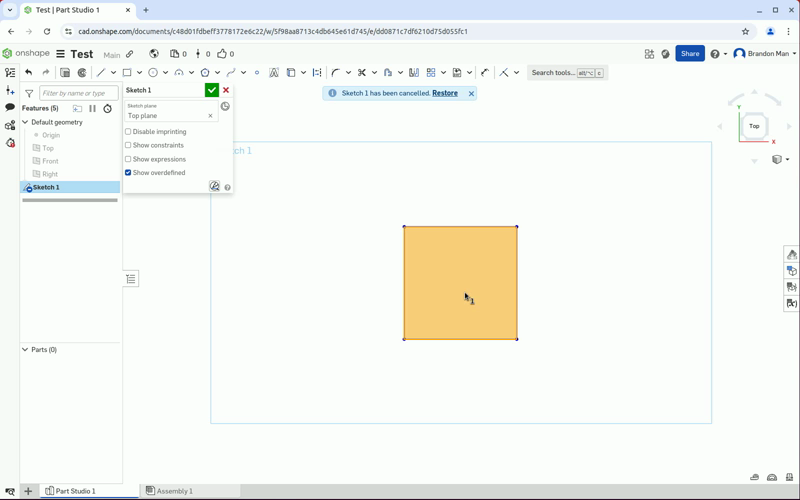
mouse_move(73, 352)
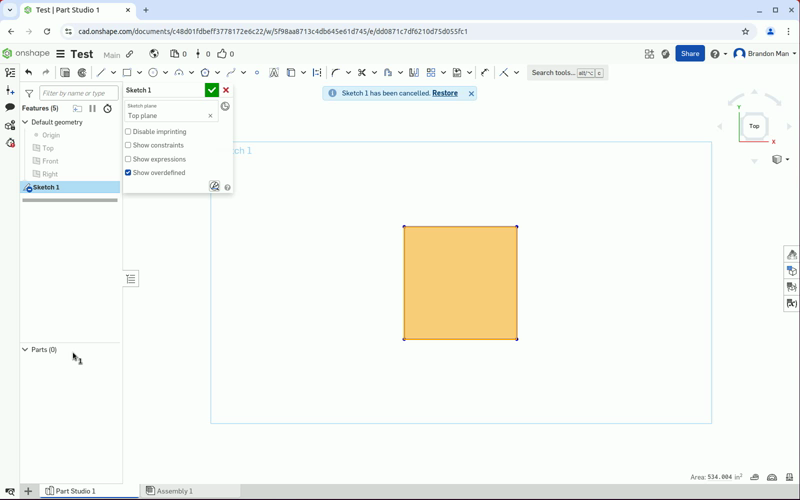
key(shift+y)
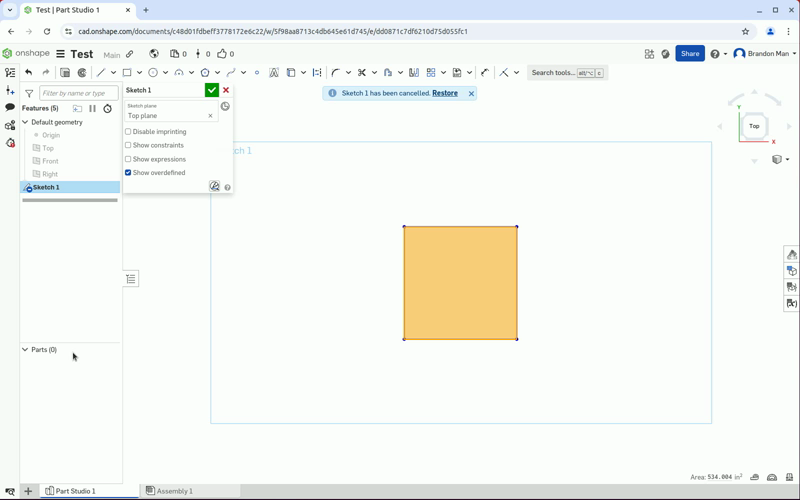
key(shift+e)
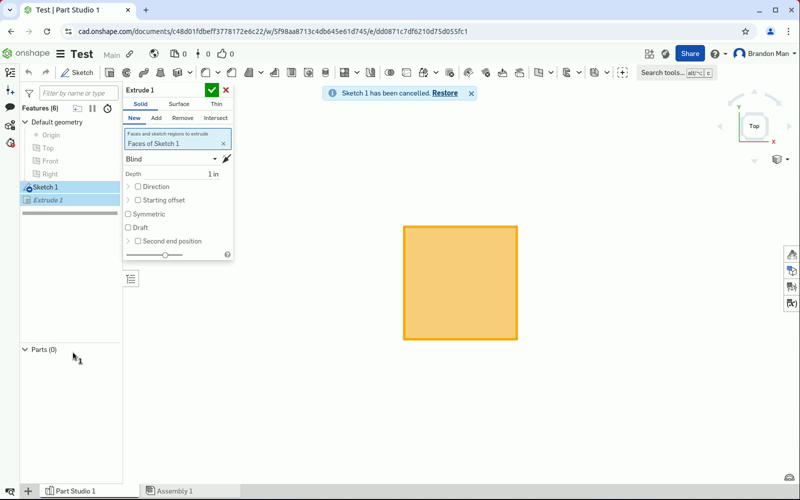
mouse_move(143, 106)
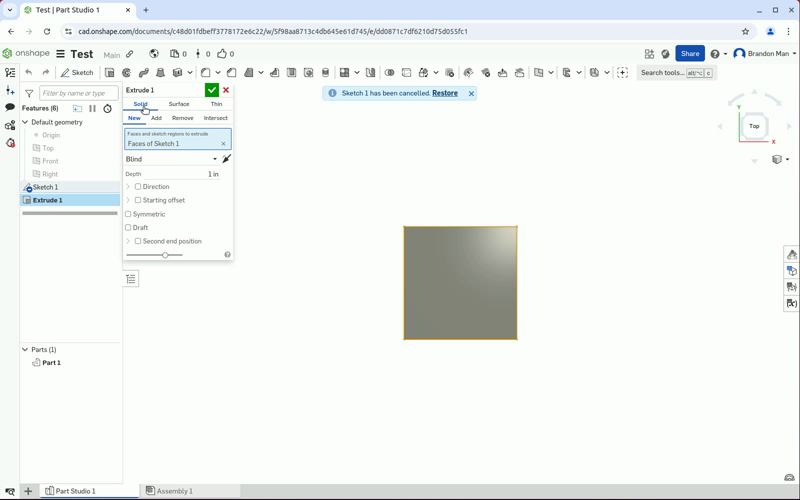
click(143, 106)
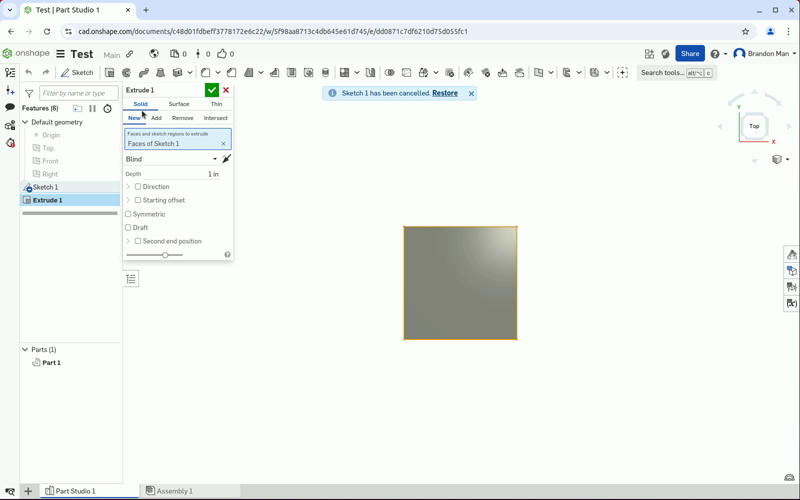
mouse_move(137, 120)
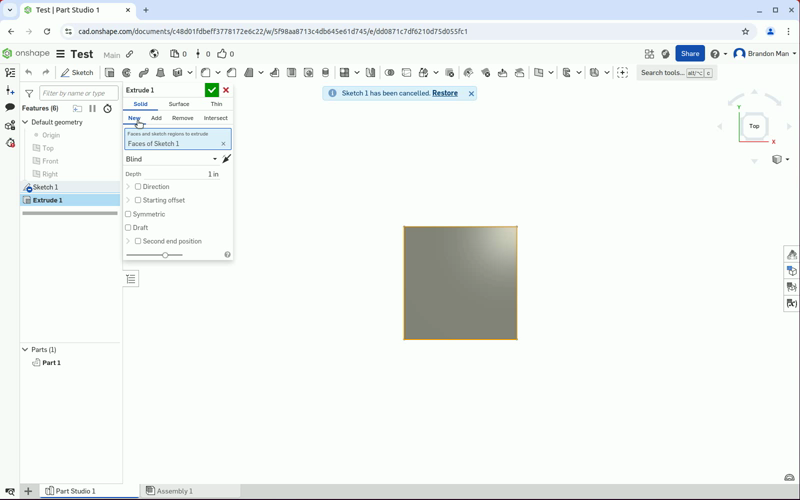
click(137, 120)
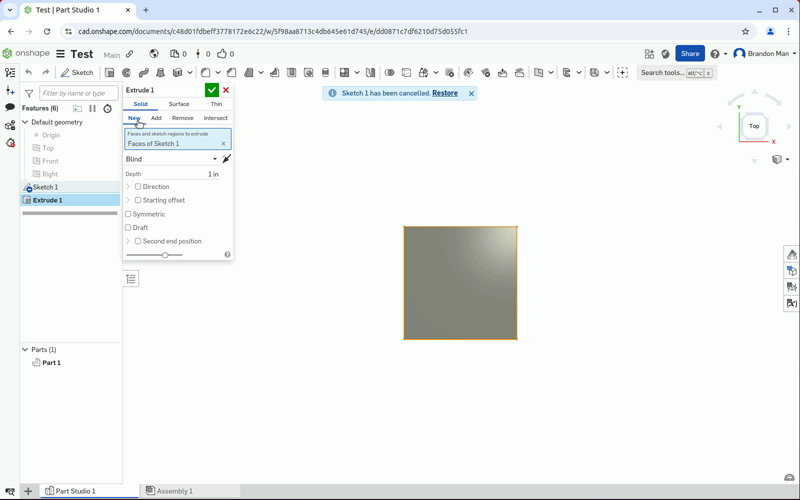
key(tab, 4)
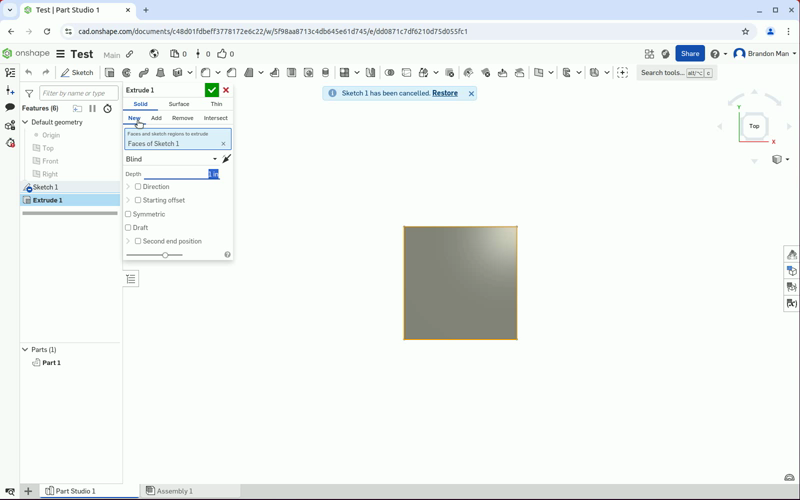
text(23.108)
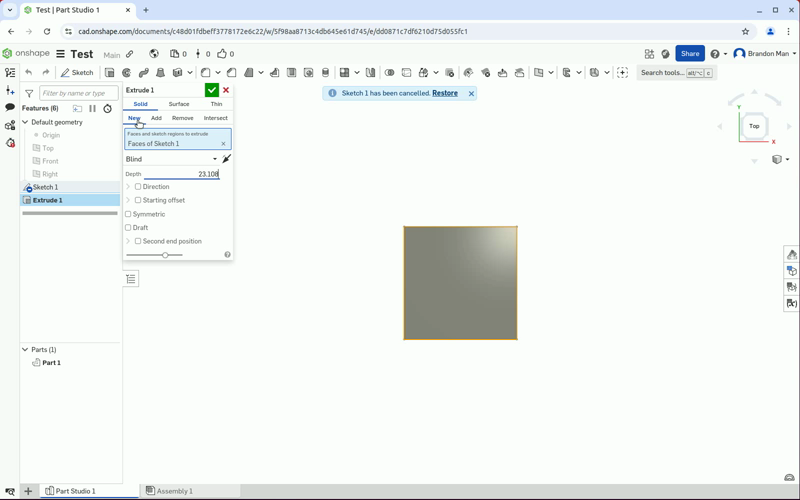
key(enter)
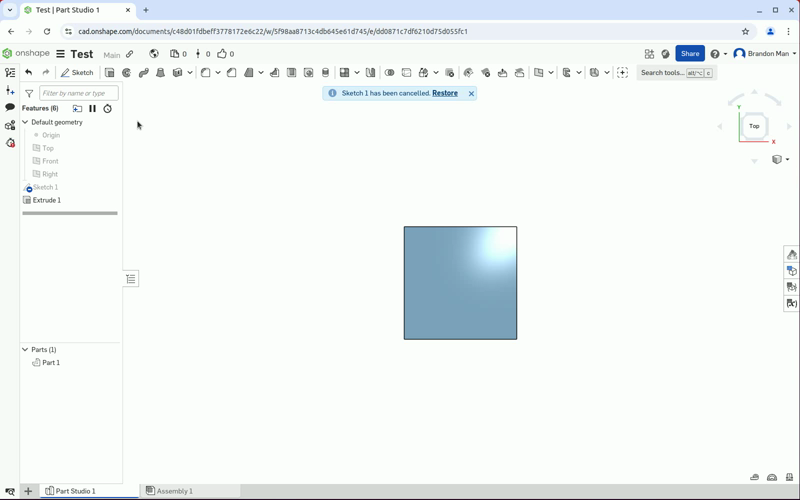
key(shift+h)
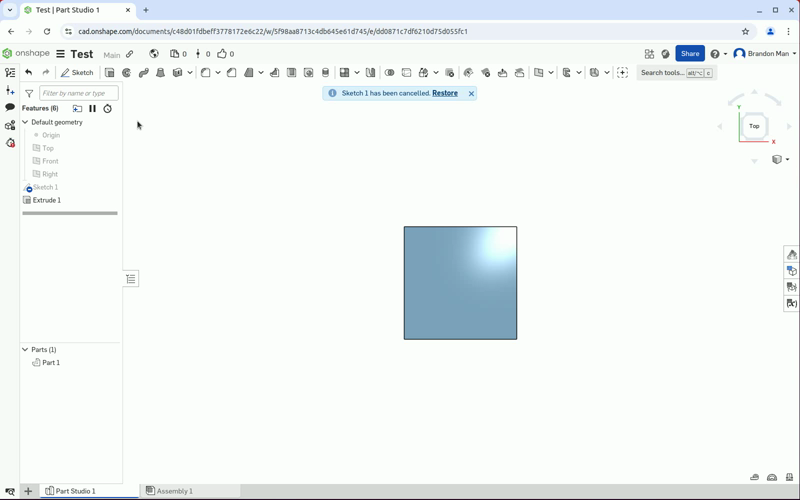
key(shift+h)
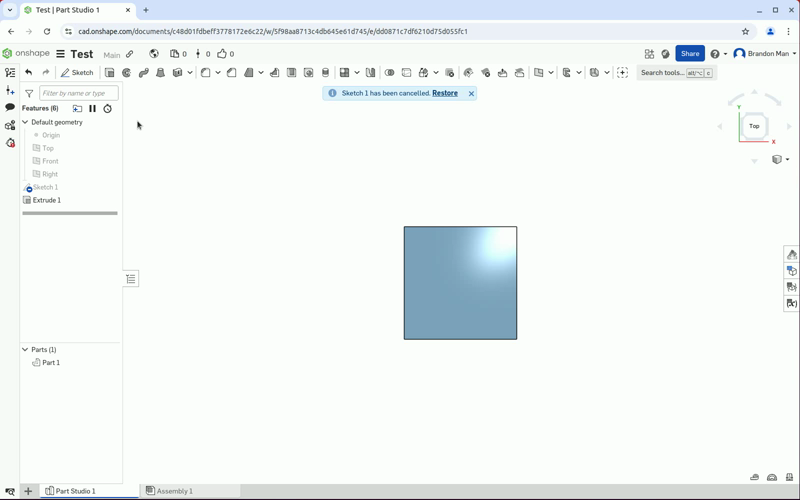
mouse_move(73, 189)
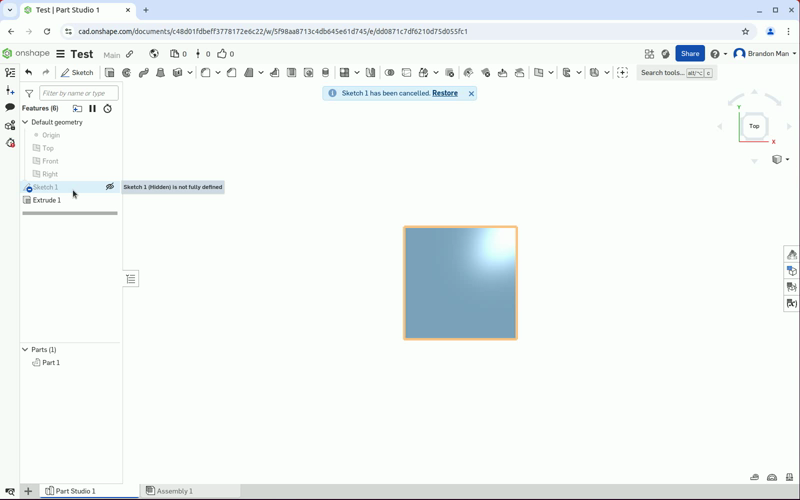
click(73, 189)
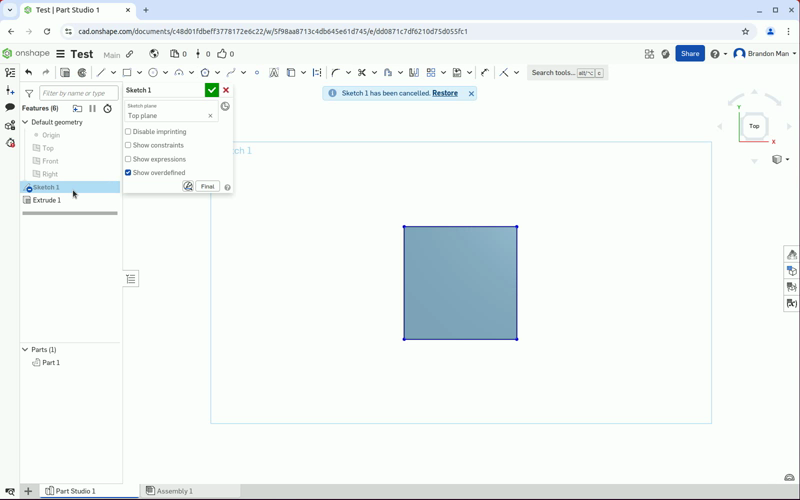
mouse_move(229, 92)
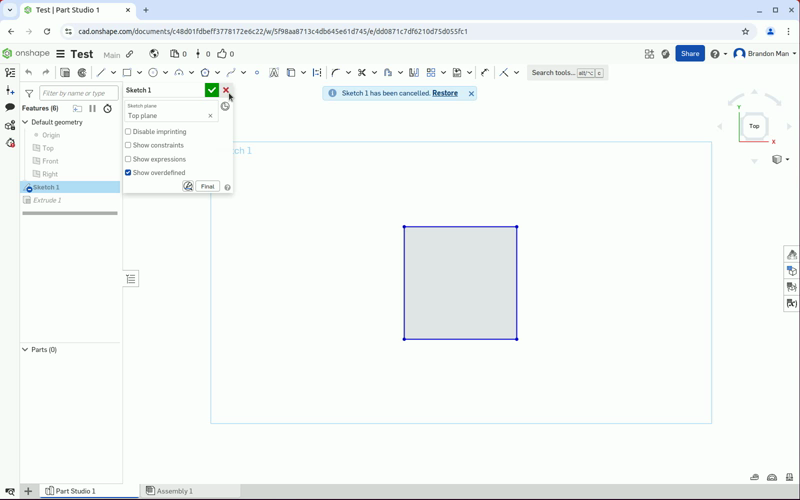
click(229, 92)
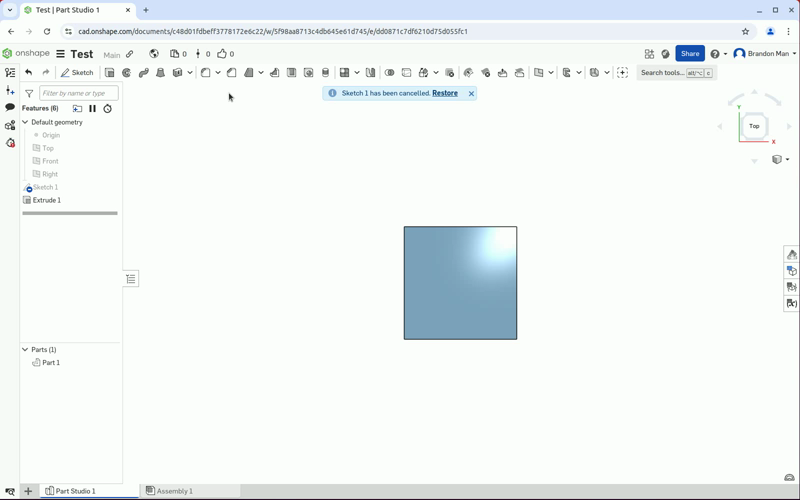
mouse_move(541, 75)
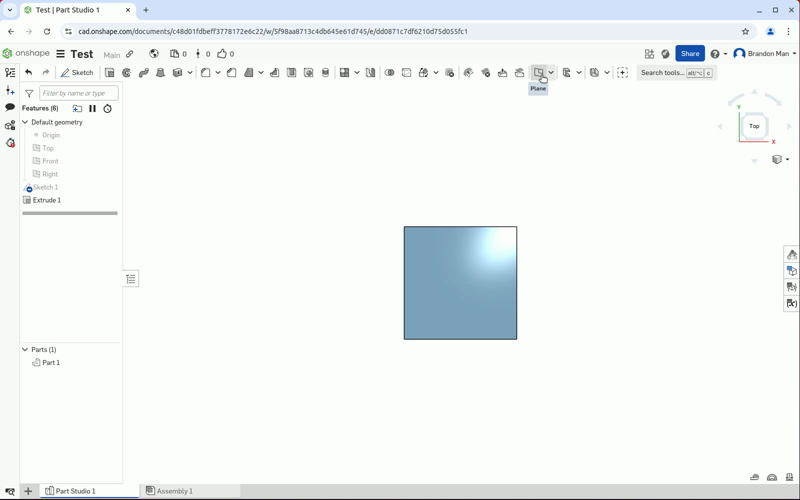
click(541, 75)
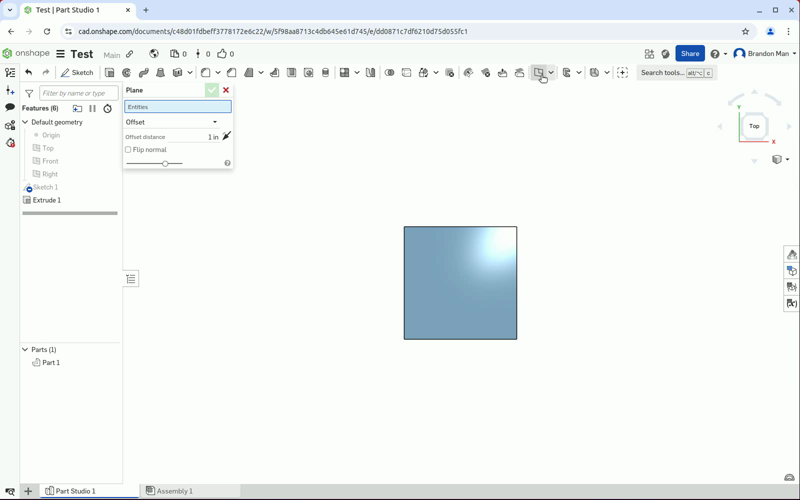
mouse_move(73, 150)
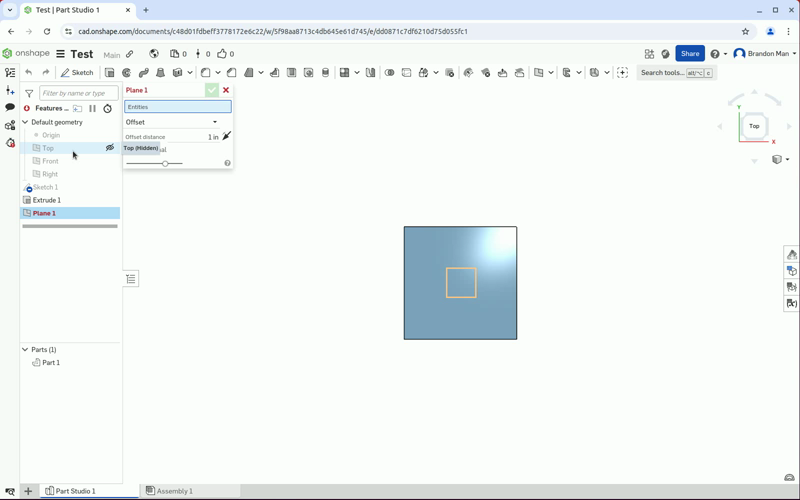
click(73, 150)
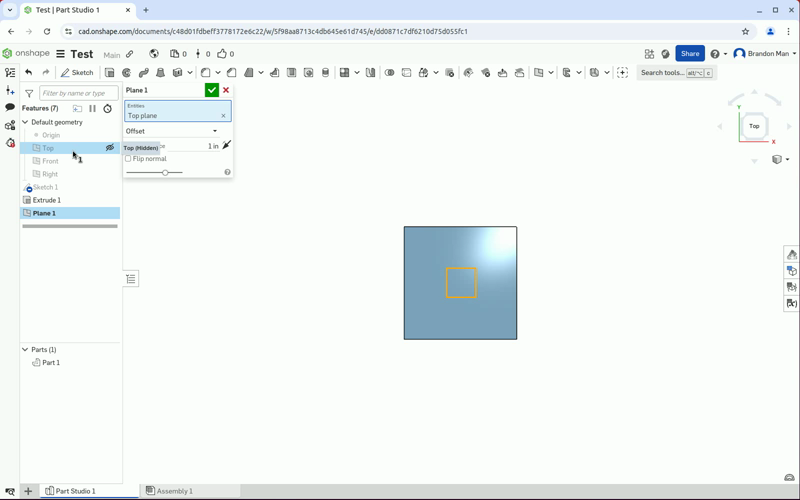
key(tab, 2)
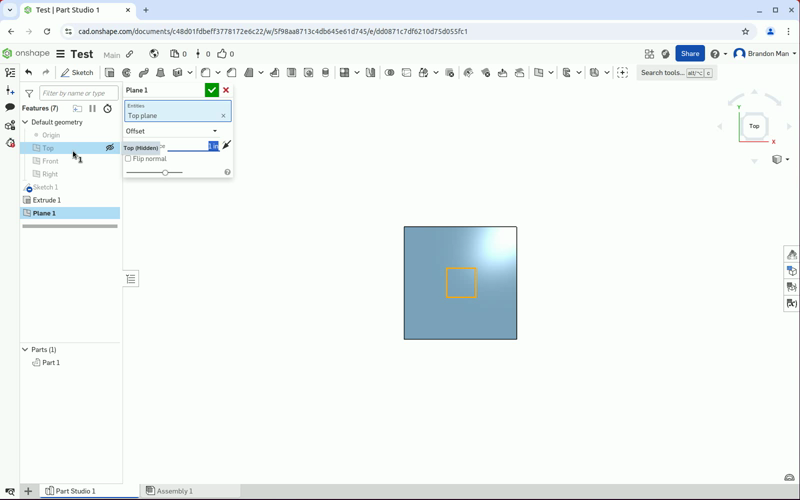
text(23.108)
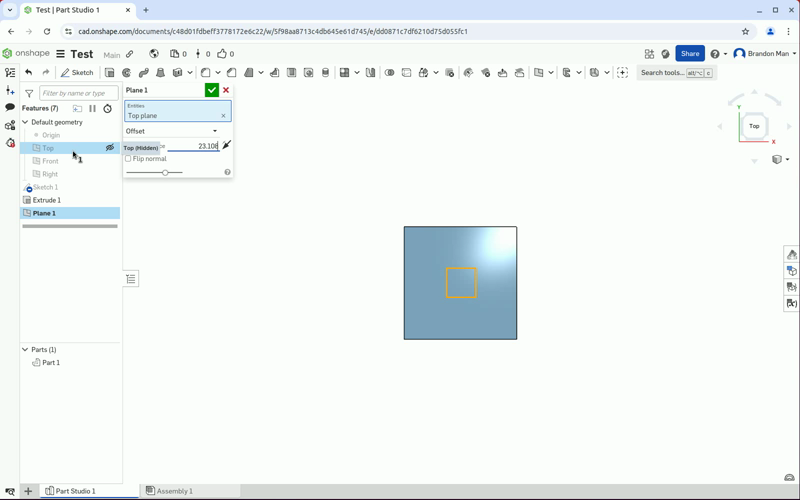
key(enter, 2)
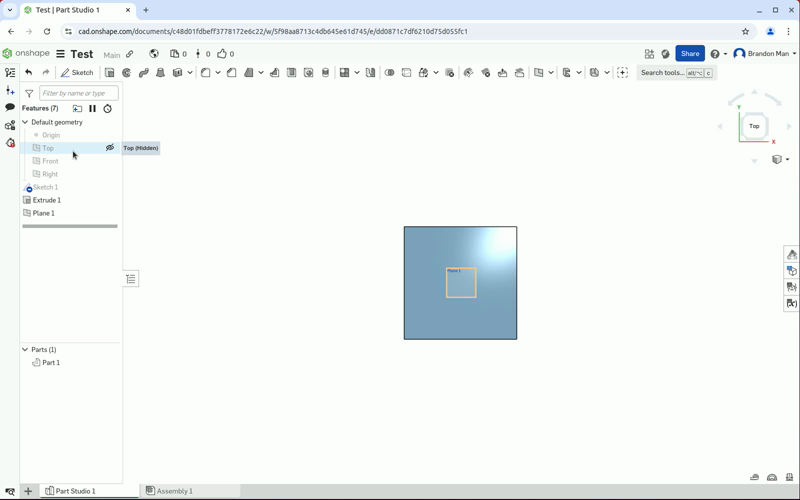
key(shift+s)
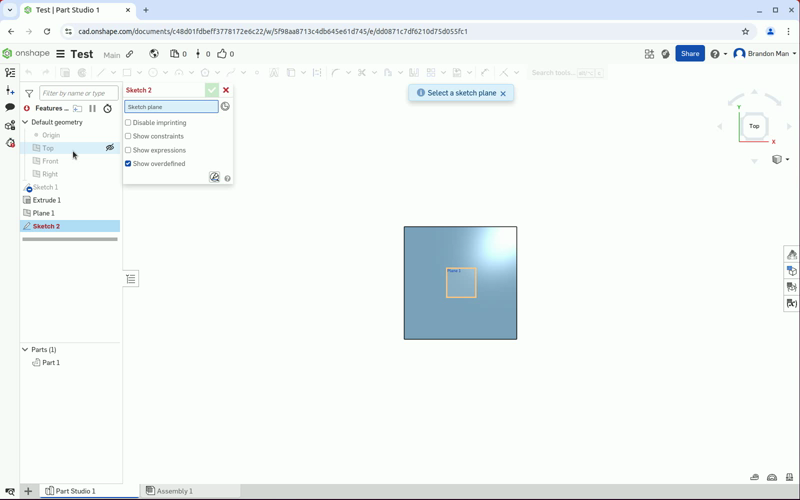
mouse_move(73, 215)
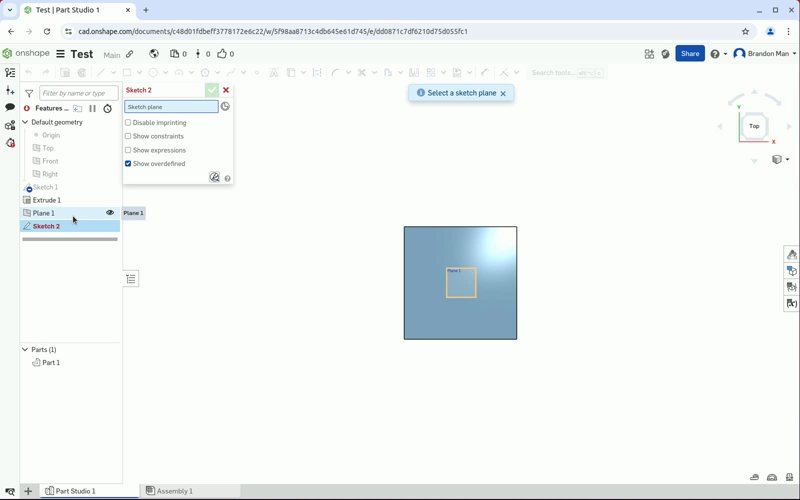
click(73, 215)
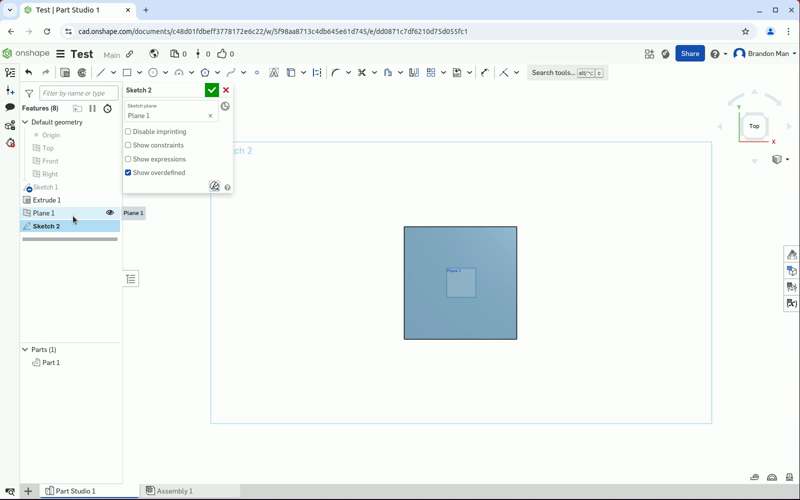
mouse_move(73, 352)
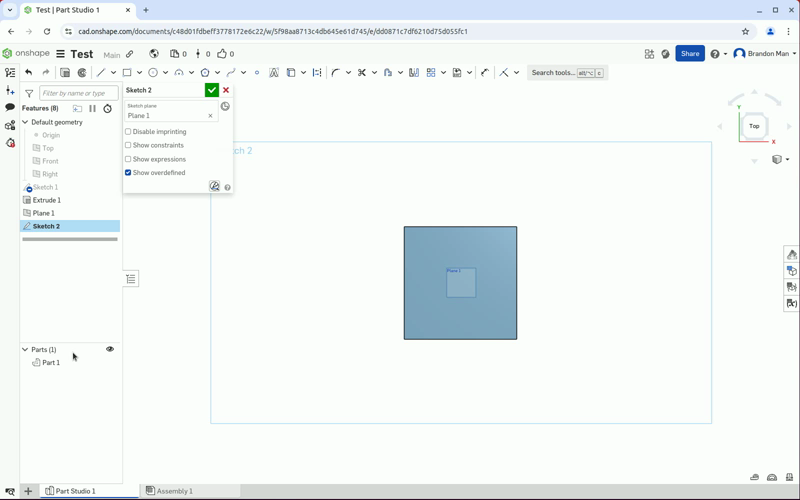
key(y)
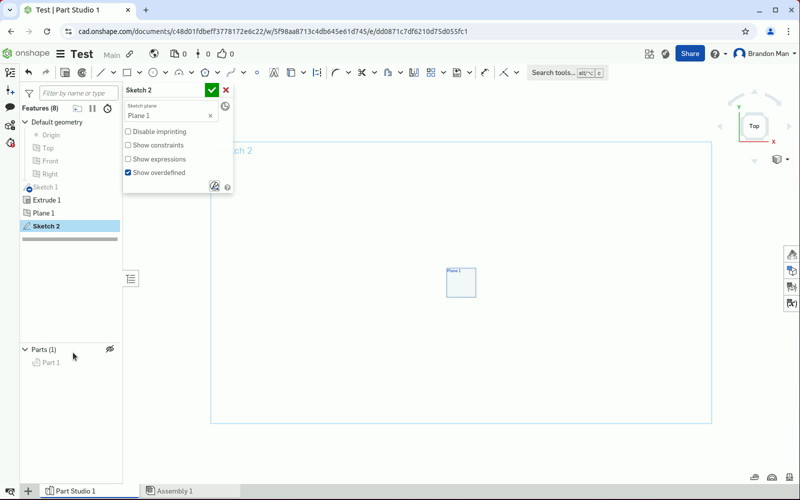
key(l)
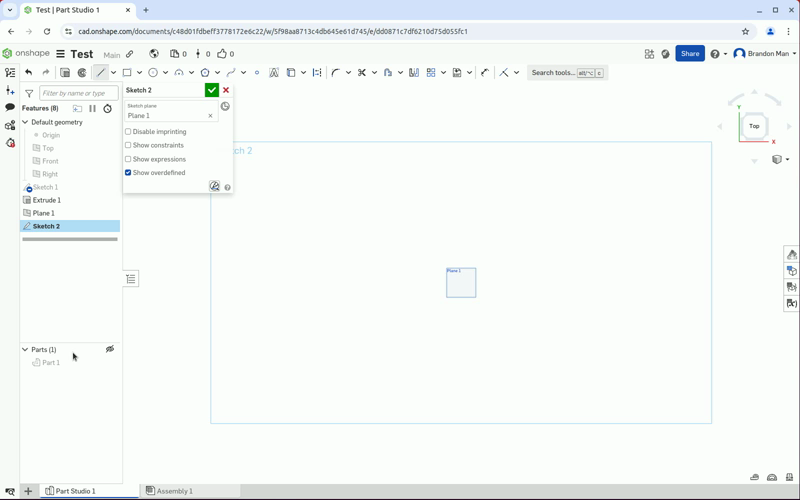
key_down(shift)
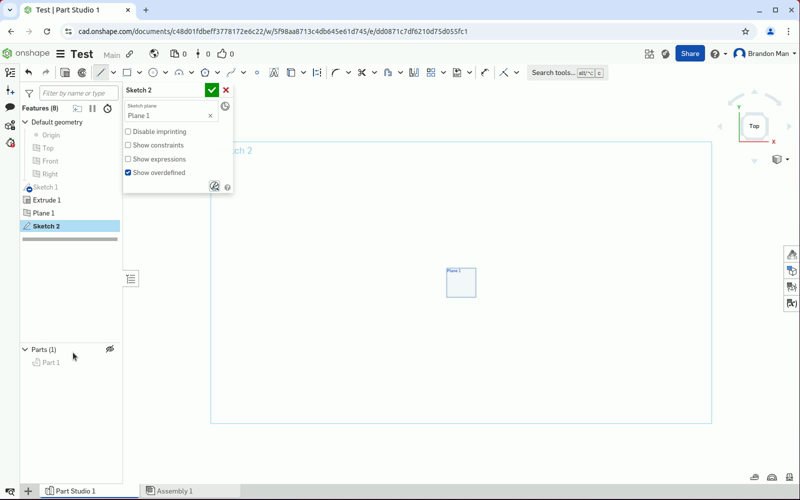
mouse_move(438, 326)
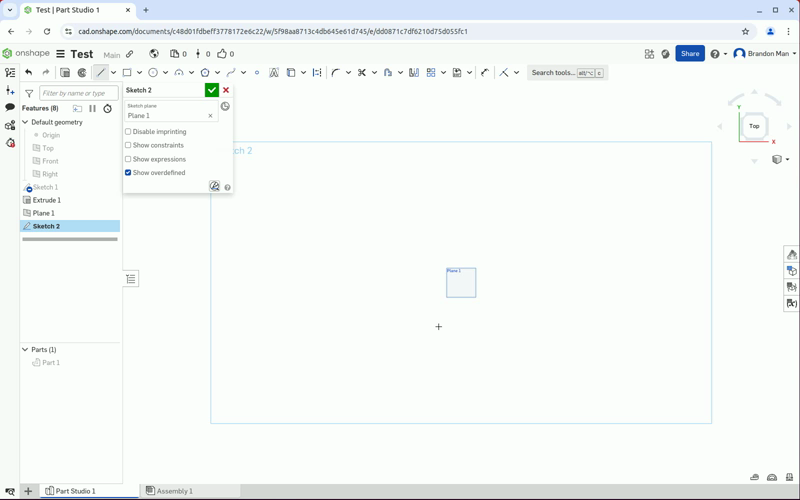
click(438, 326)
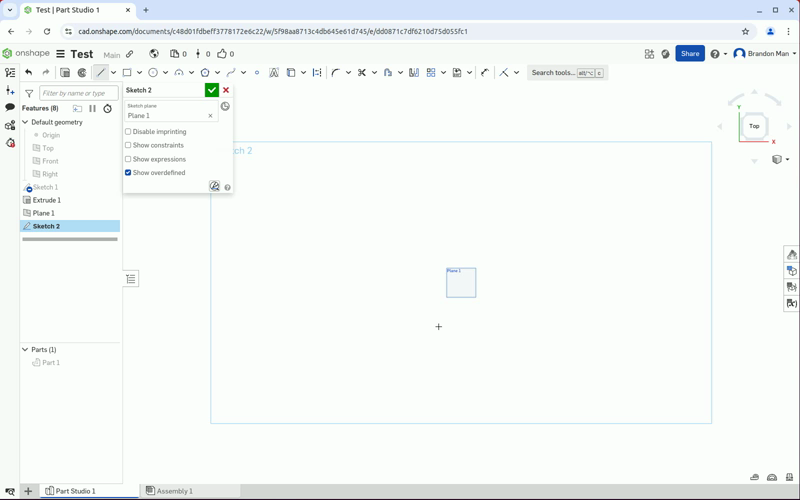
key_up(shift)
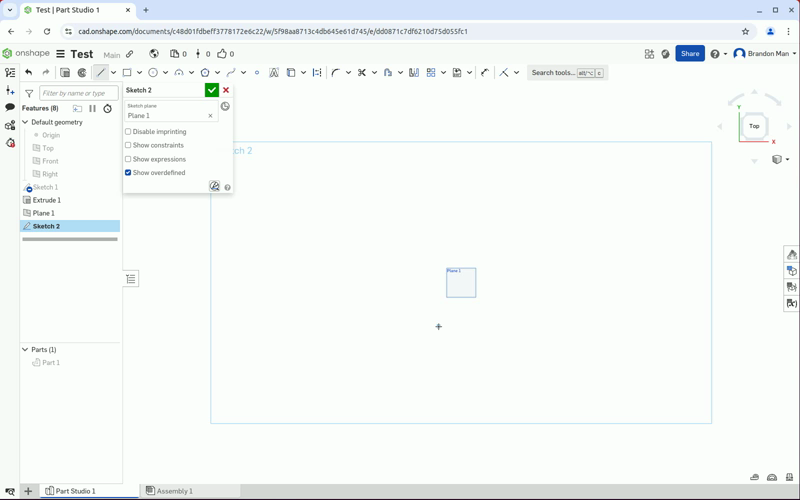
key_down(shift)
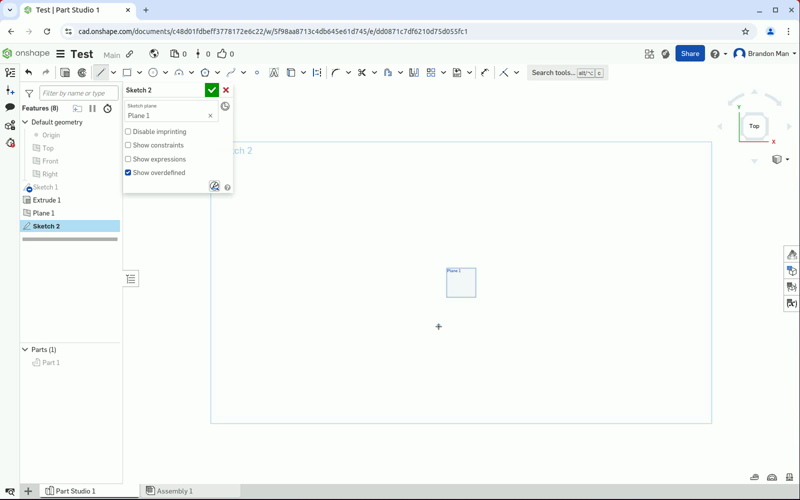
mouse_move(468, 326)
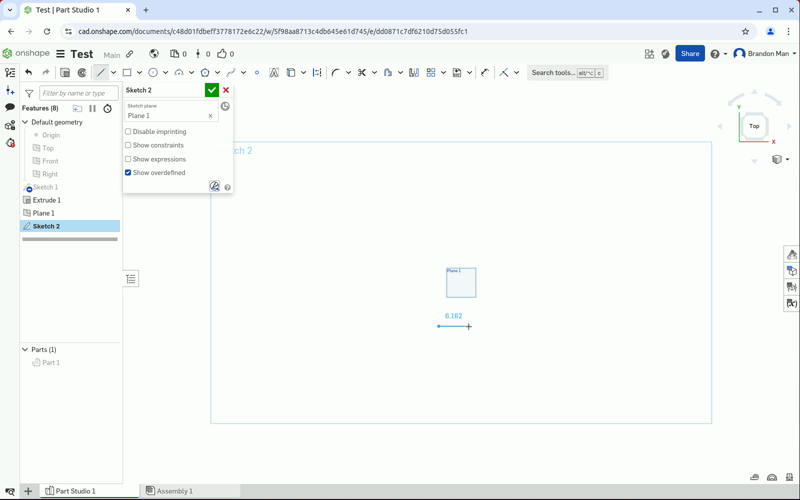
mouse_move(483, 326)
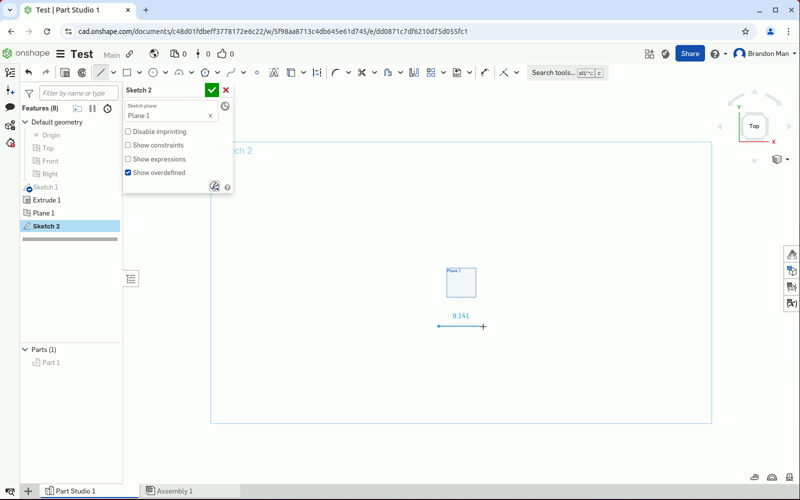
click(483, 326)
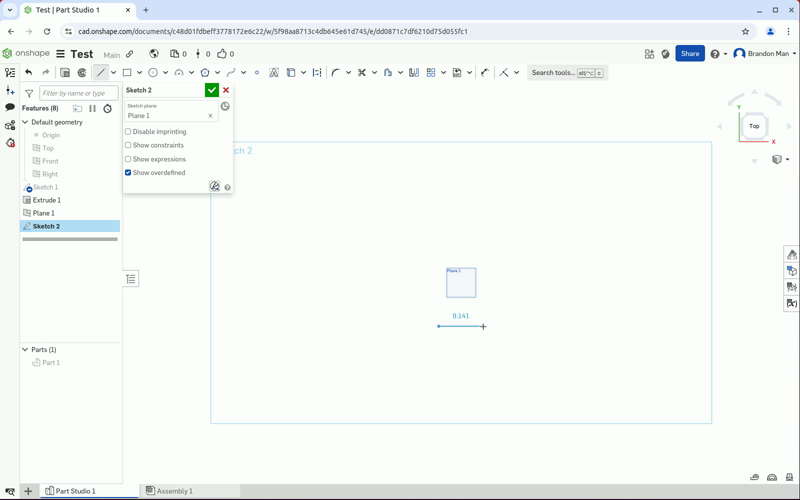
key_up(shift)
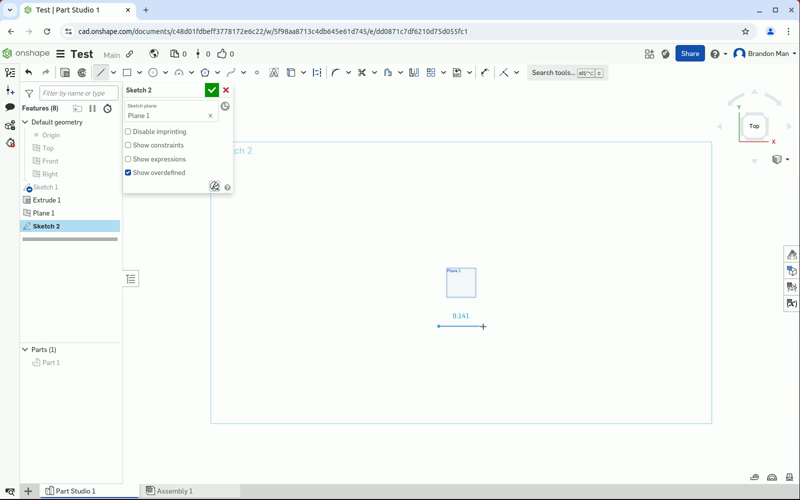
key_down(shift)
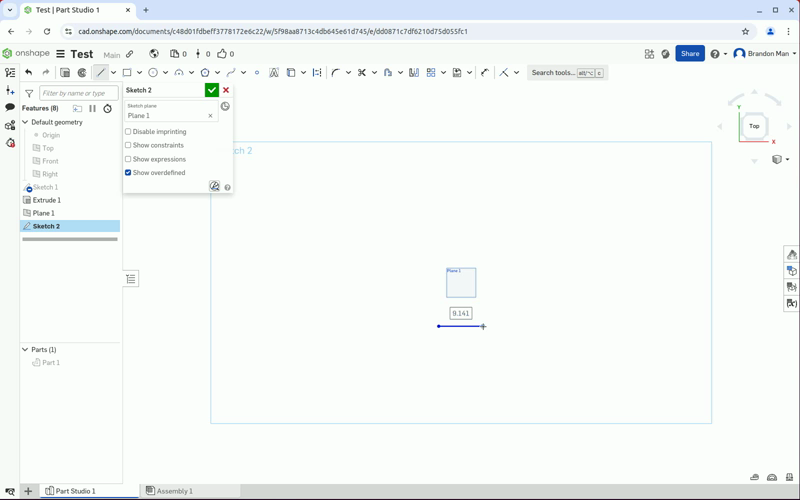
mouse_move(460, 238)
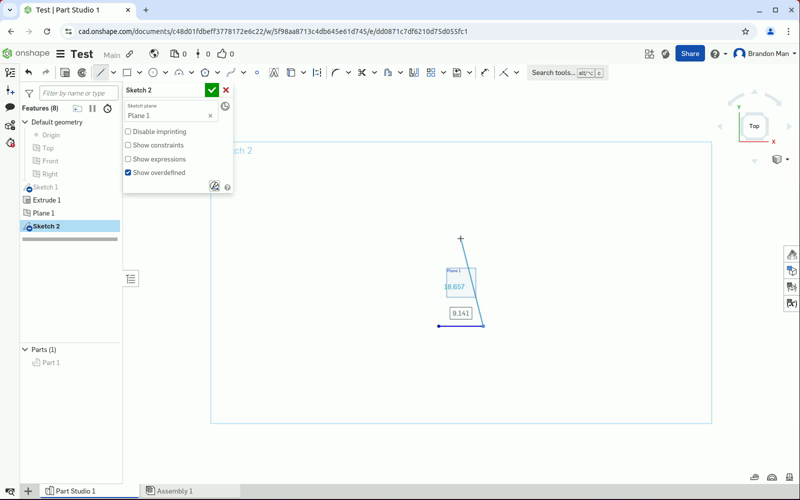
click(460, 238)
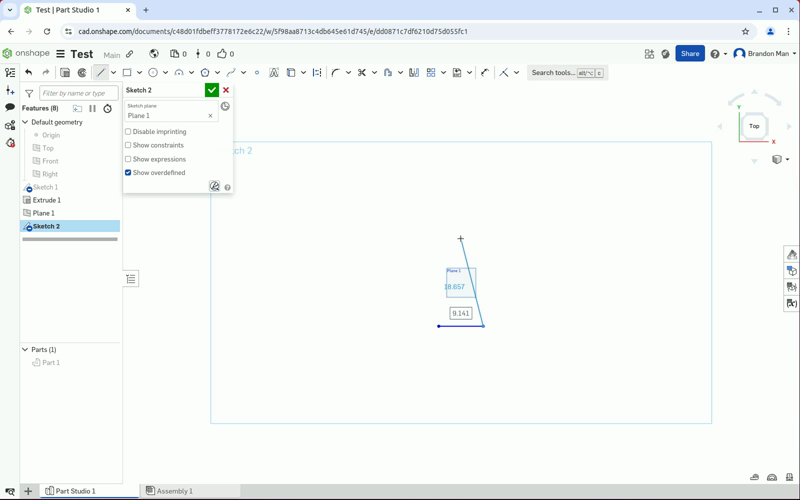
key_up(shift)
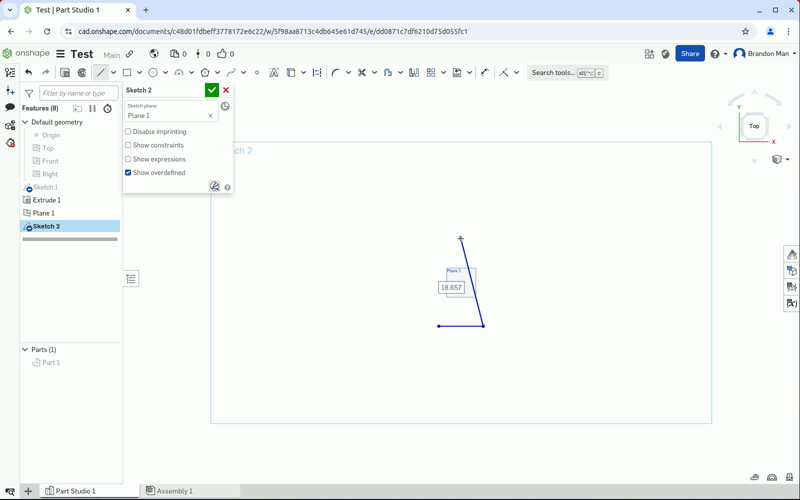
key_down(shift)
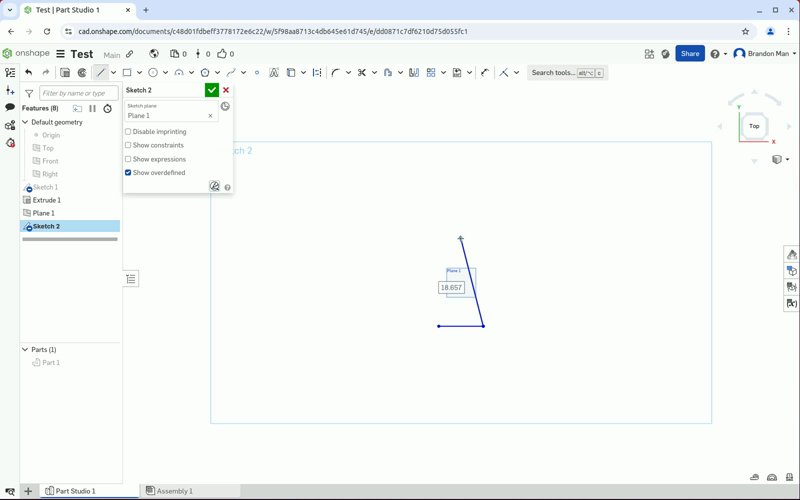
mouse_move(438, 326)
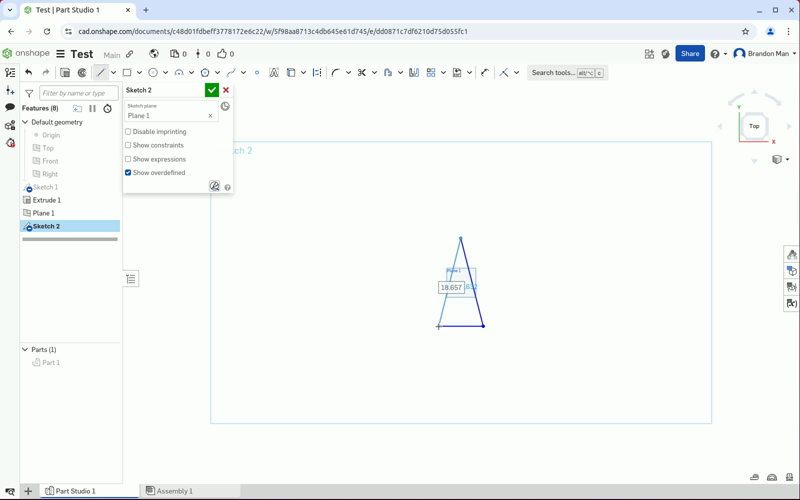
key_up(shift)
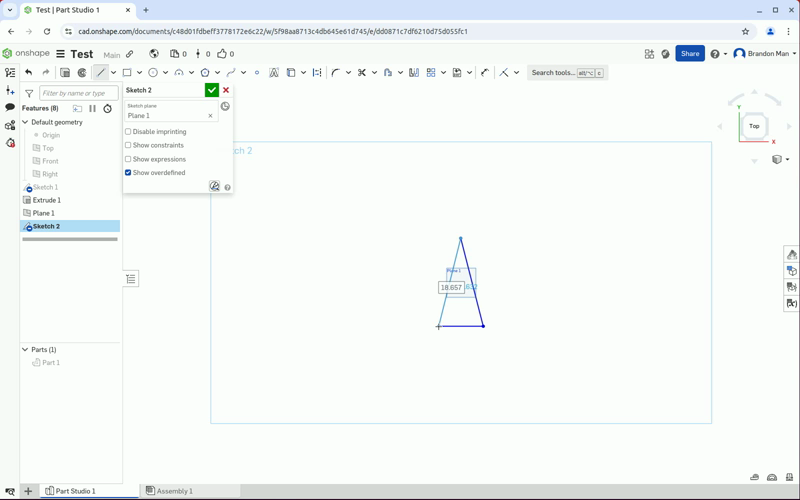
click(438, 326)
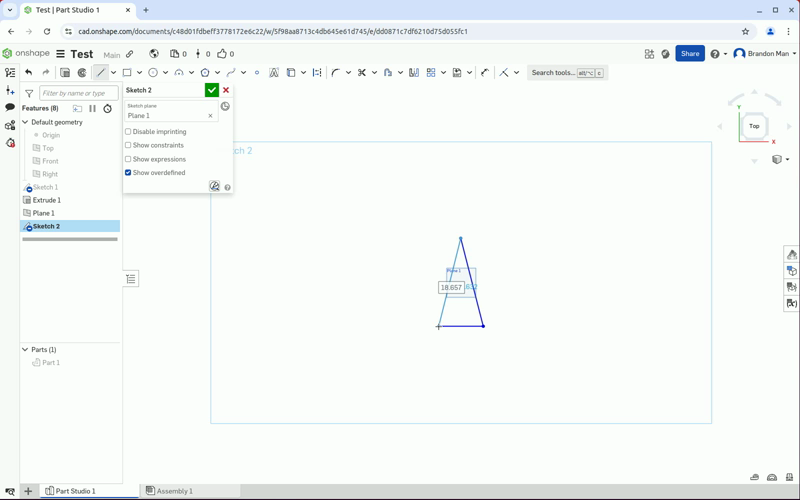
key(esc)
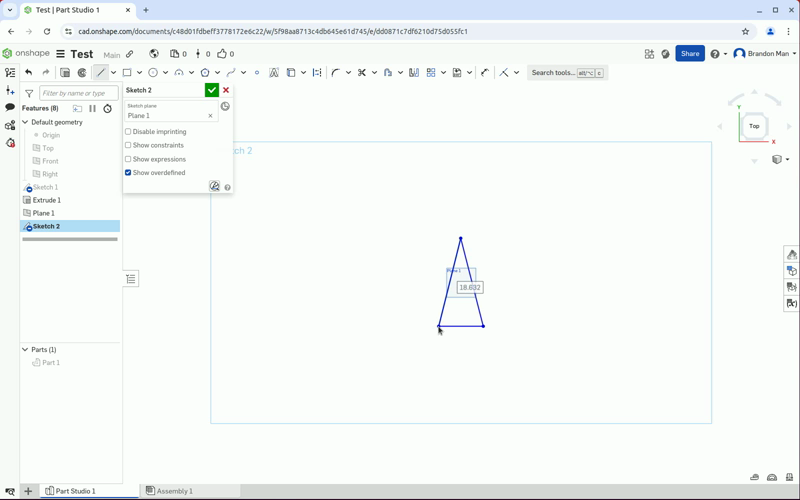
mouse_move(462, 255)
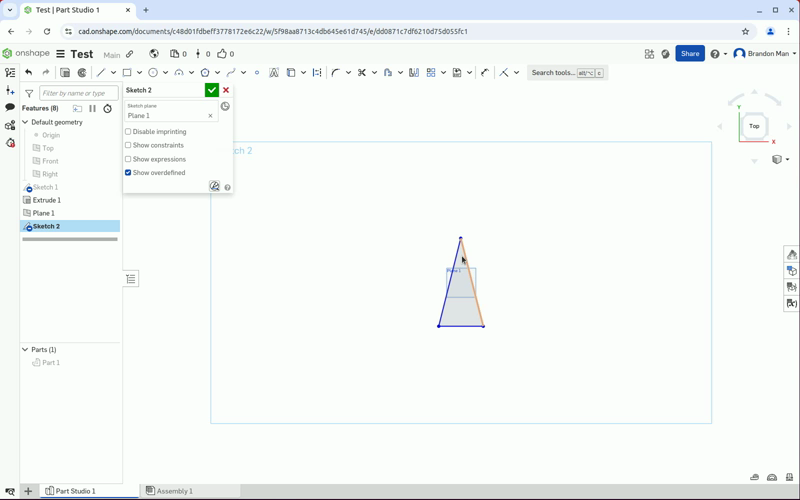
click(462, 255)
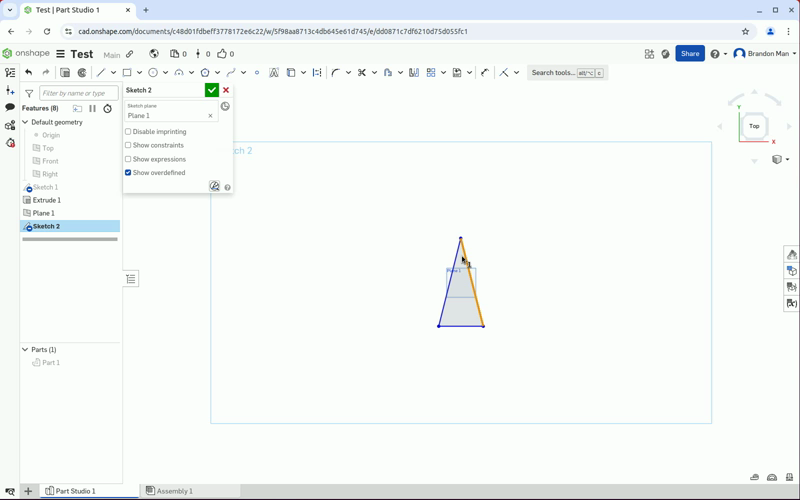
mouse_move(73, 352)
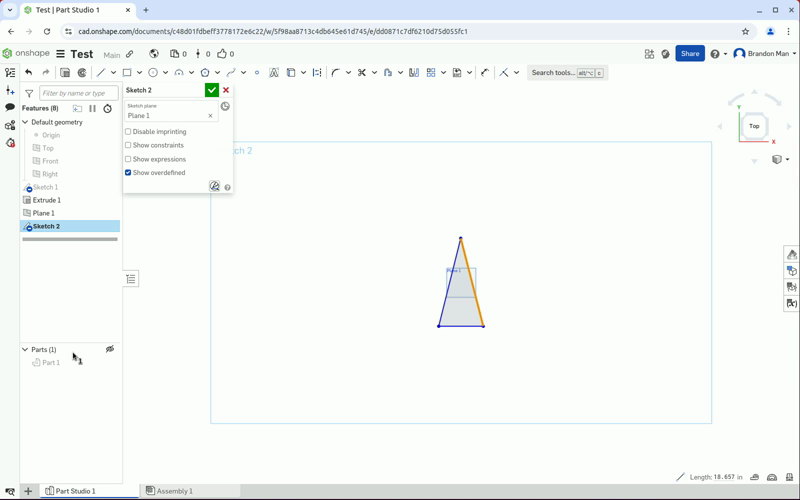
key(shift+y)
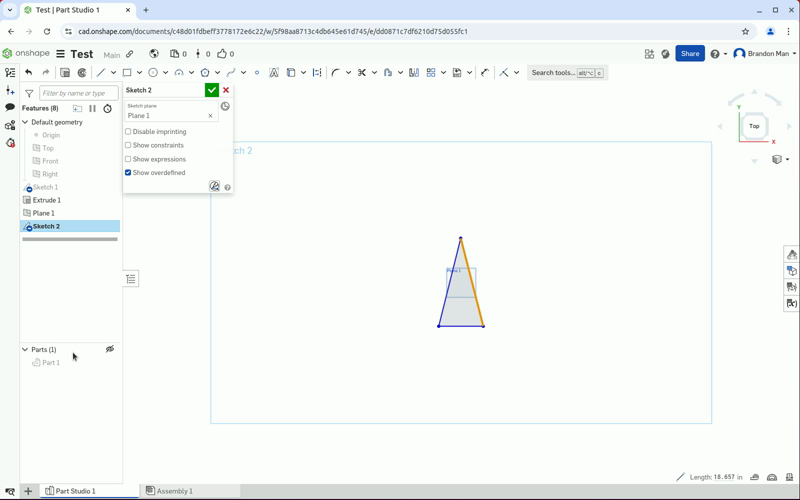
key(shift+e)
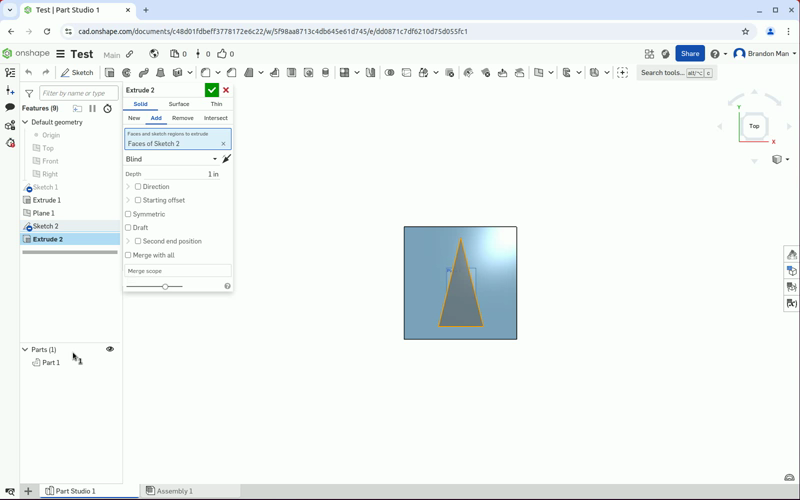
mouse_move(143, 106)
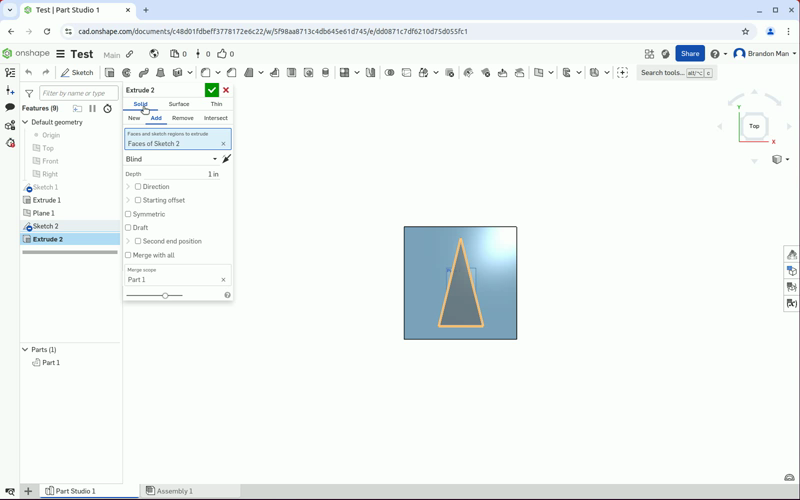
click(143, 106)
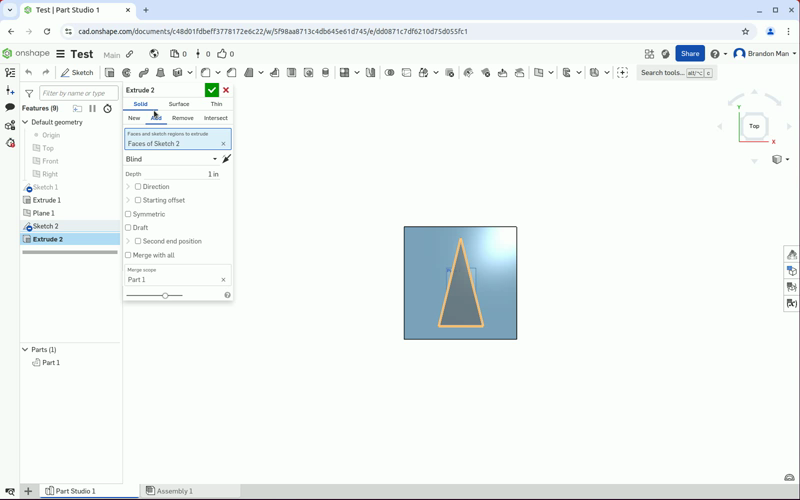
mouse_move(186, 120)
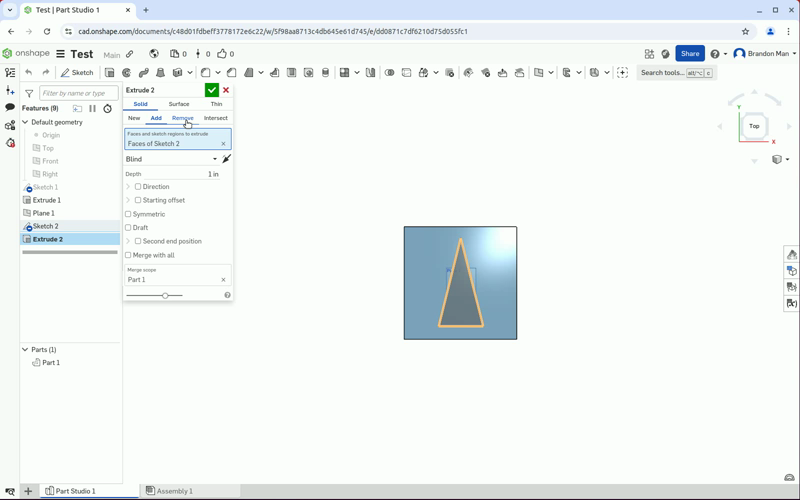
click(186, 120)
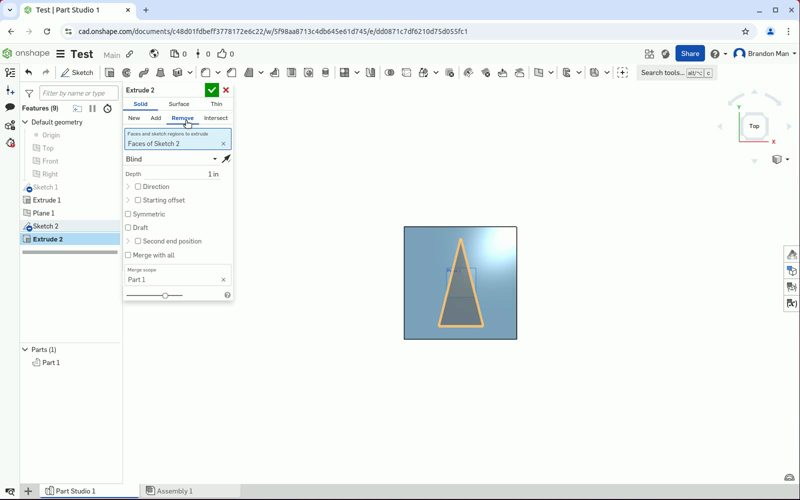
key(tab, 4)
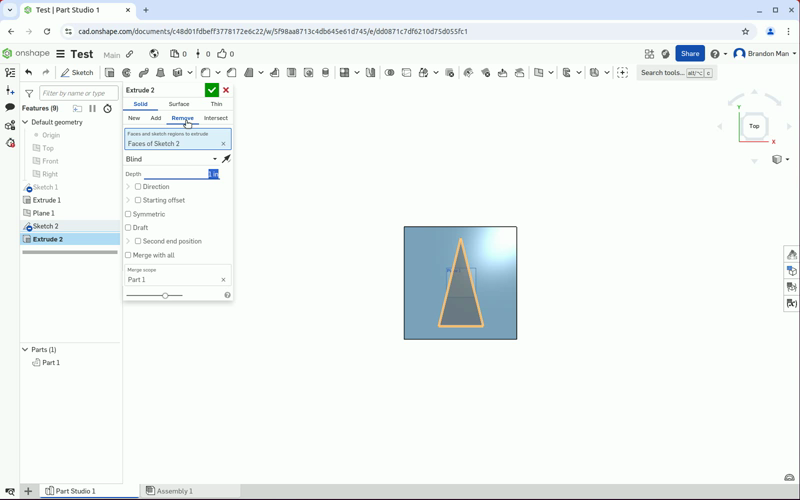
text(1.444)
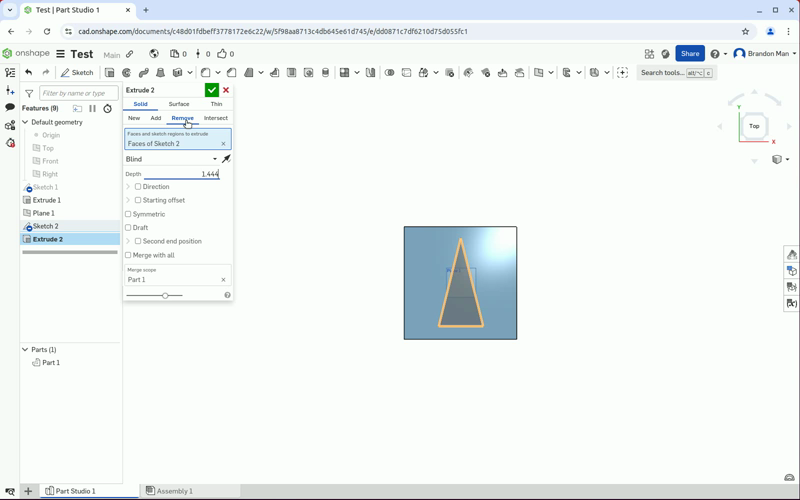
key(tab, 6)
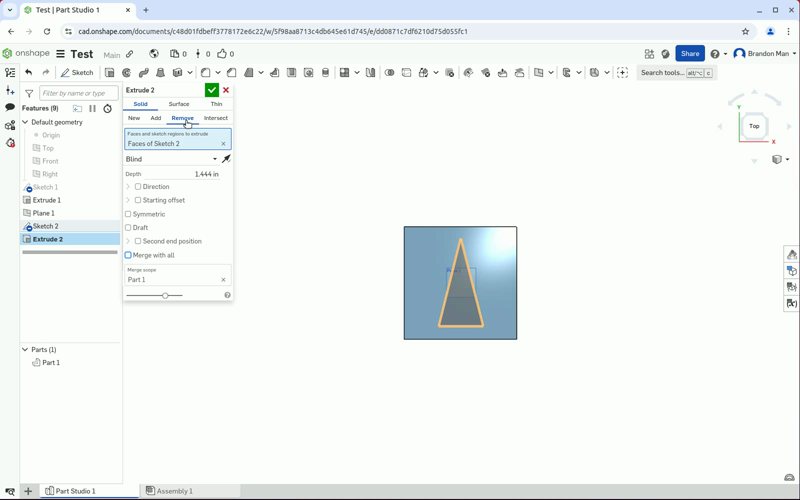
key(space)
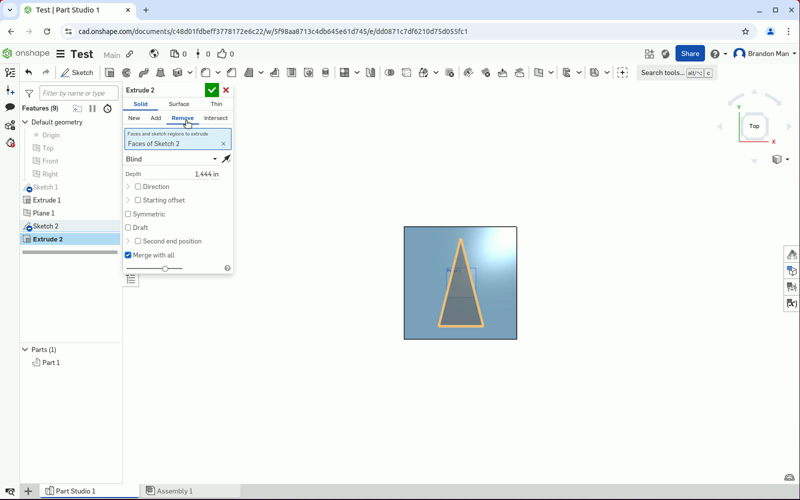
key(enter)
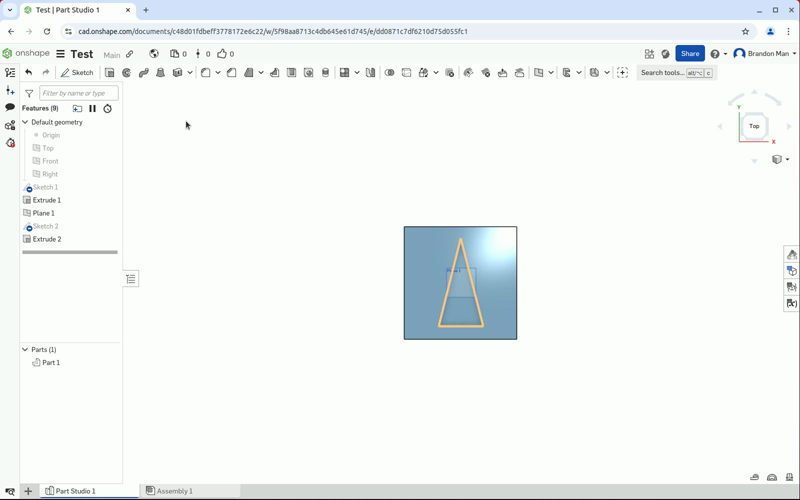
key(shift+h)
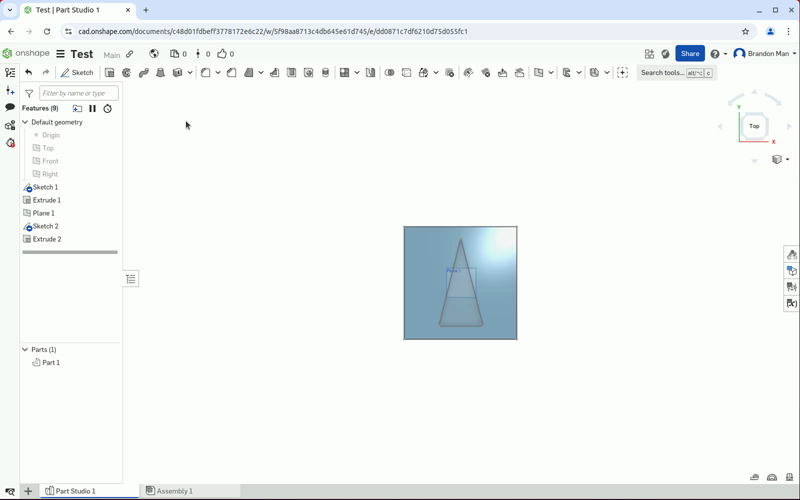
key(shift+h)
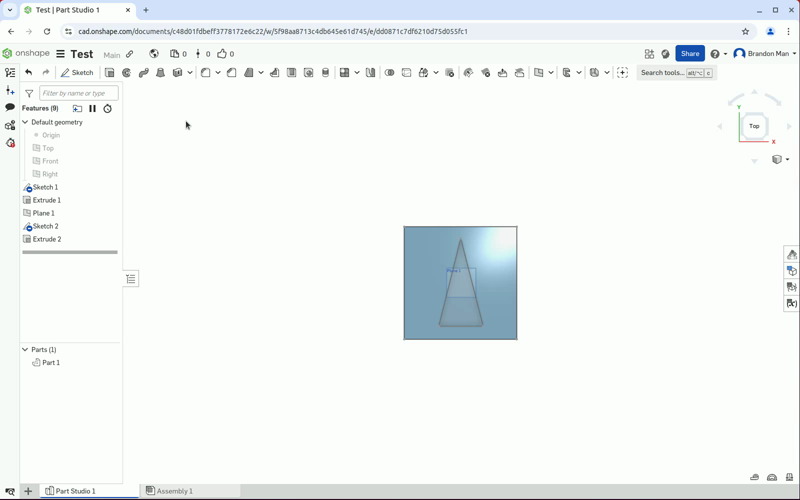
key(shift+7)
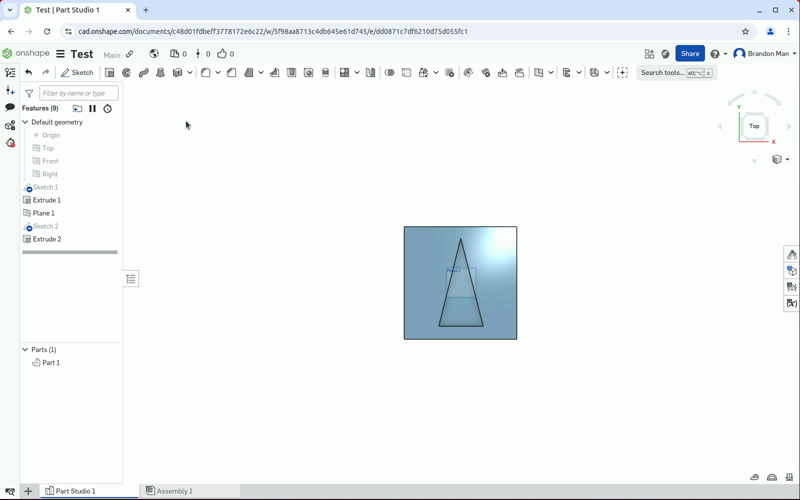
key(up, 3)
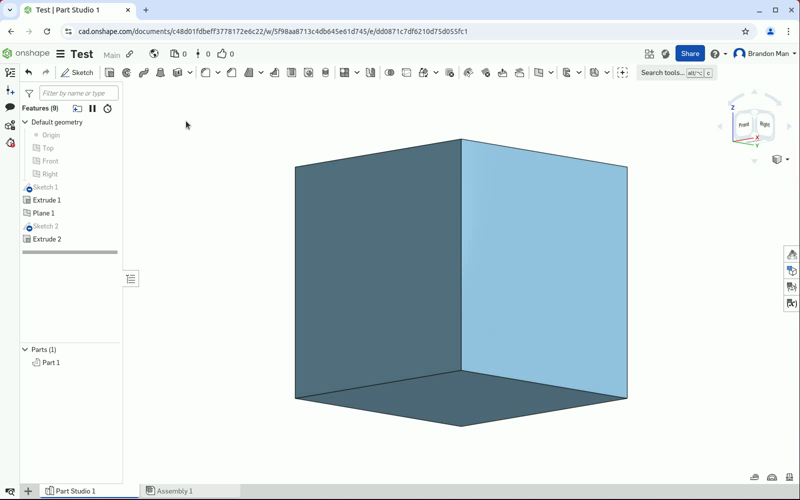
key(left, 3)
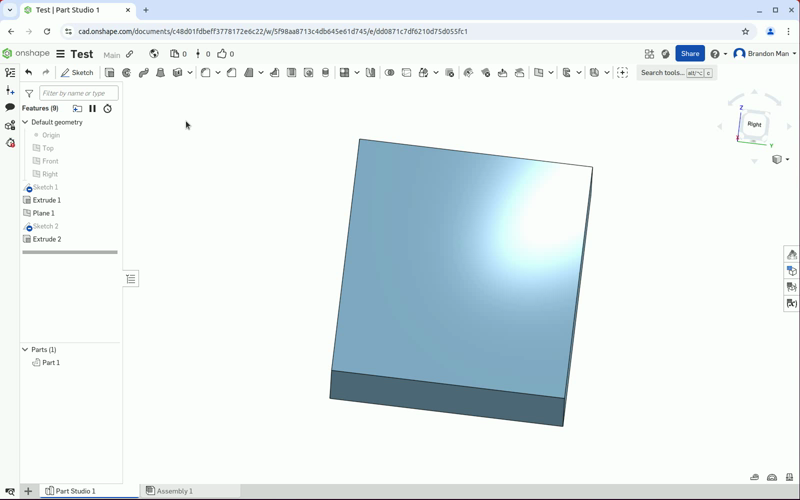
key(right, 3)
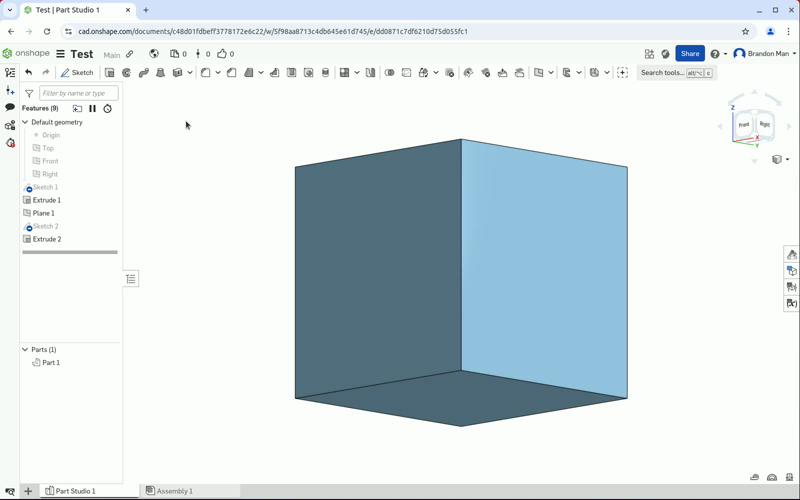
key(down, 3)
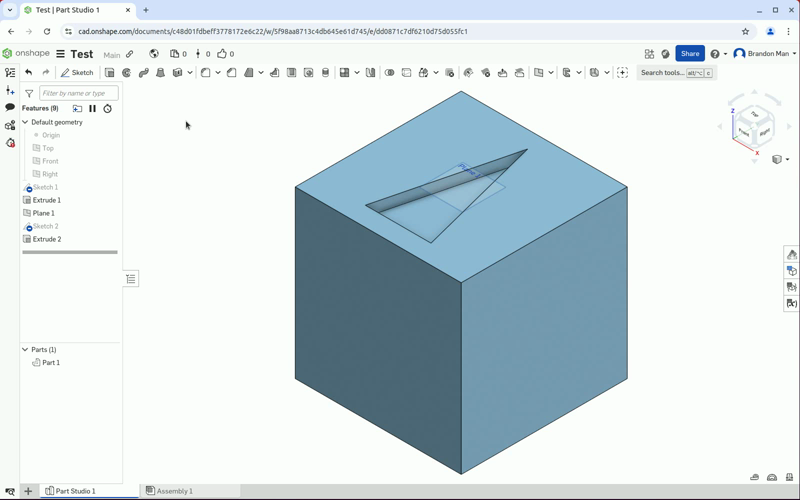
mouse_move(73, 189)
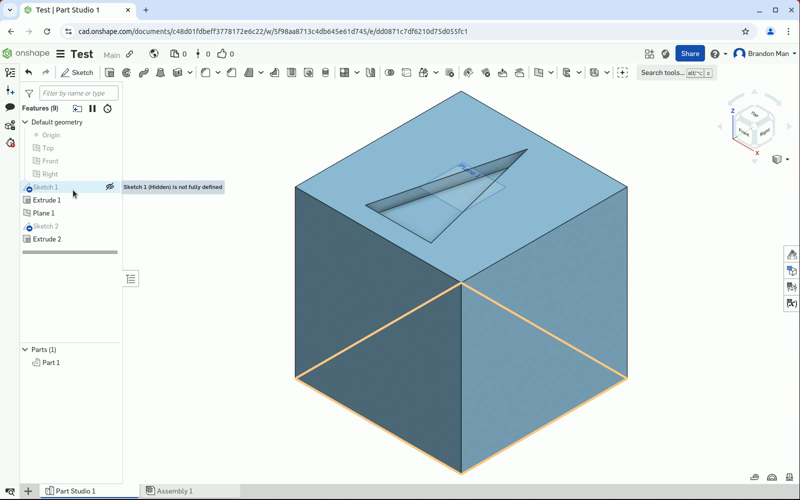
click(73, 189)